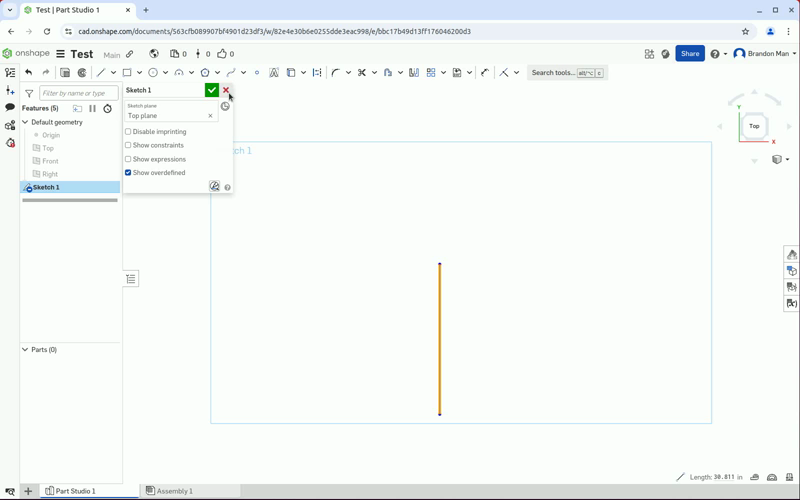
key(shift+h)
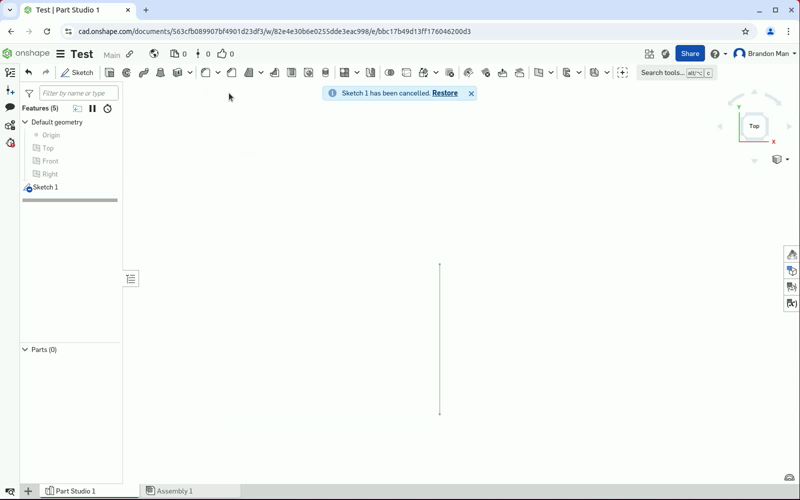
key(shift+s)
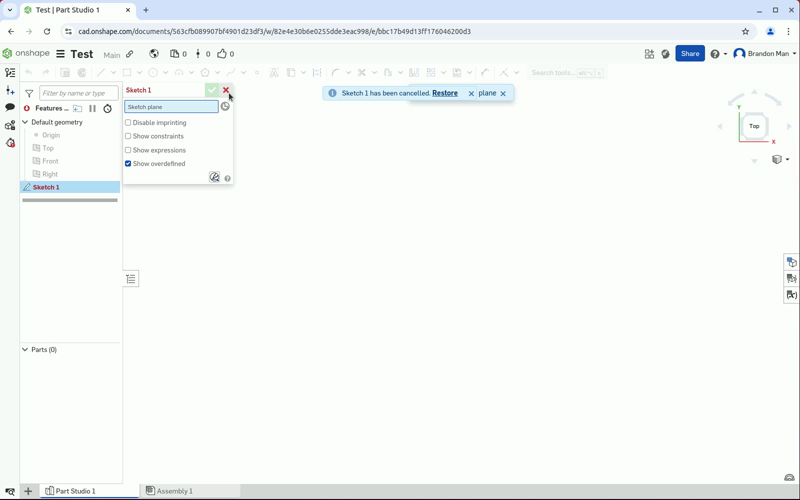
mouse_move(73, 150)
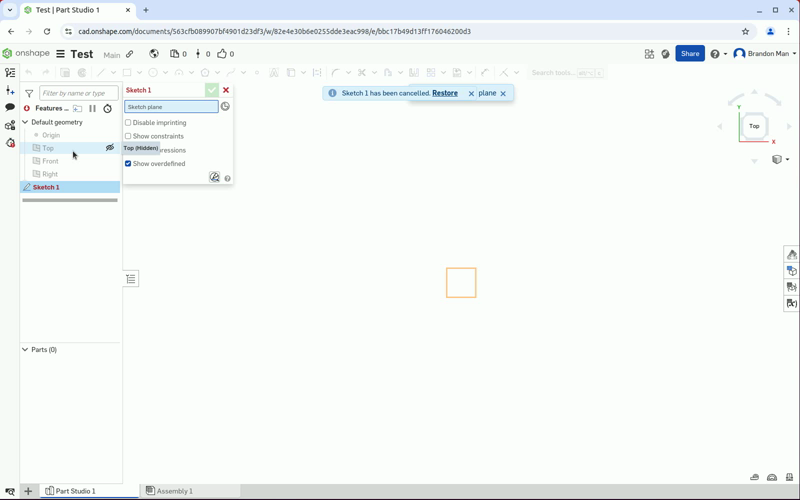
click(73, 150)
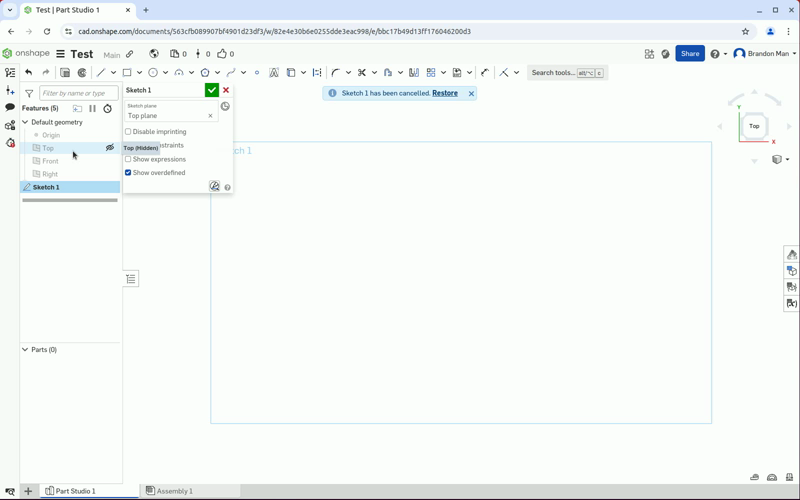
mouse_move(73, 352)
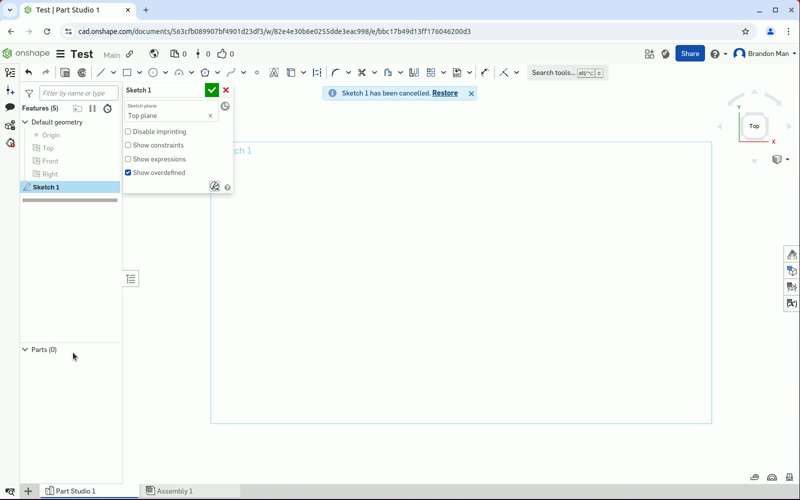
key(y)
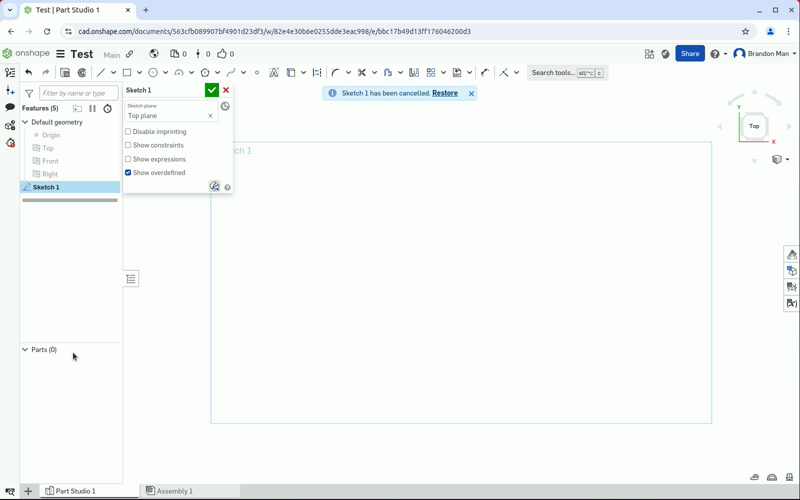
key(l)
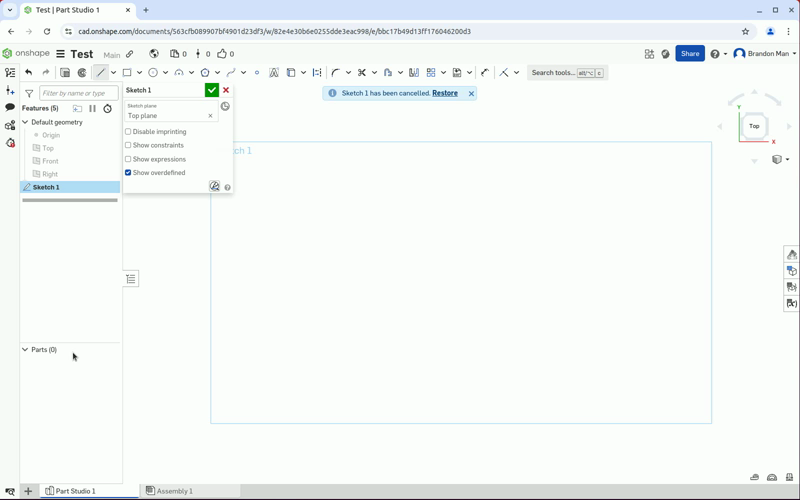
key_down(shift)
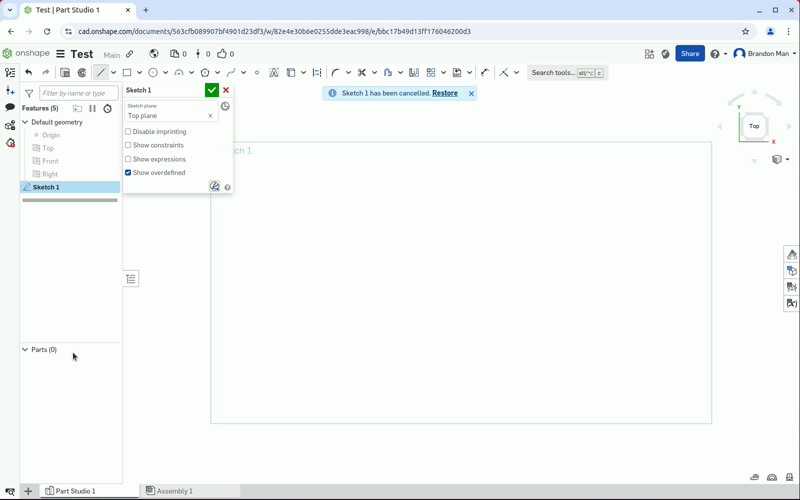
mouse_move(460, 282)
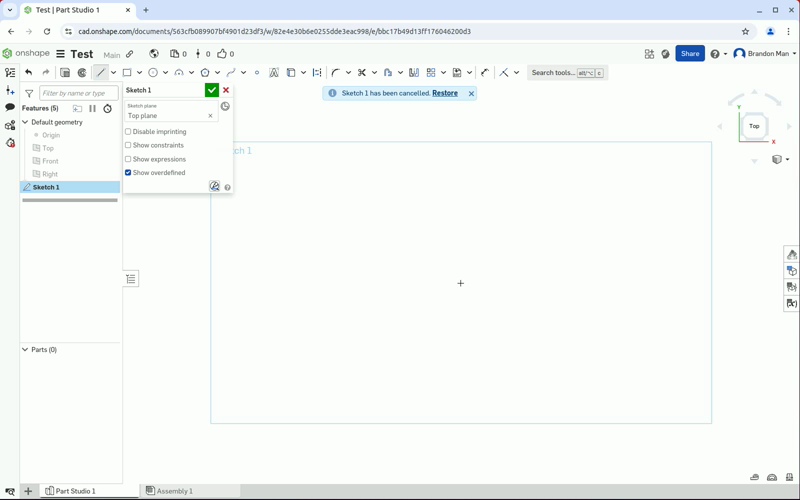
click(460, 282)
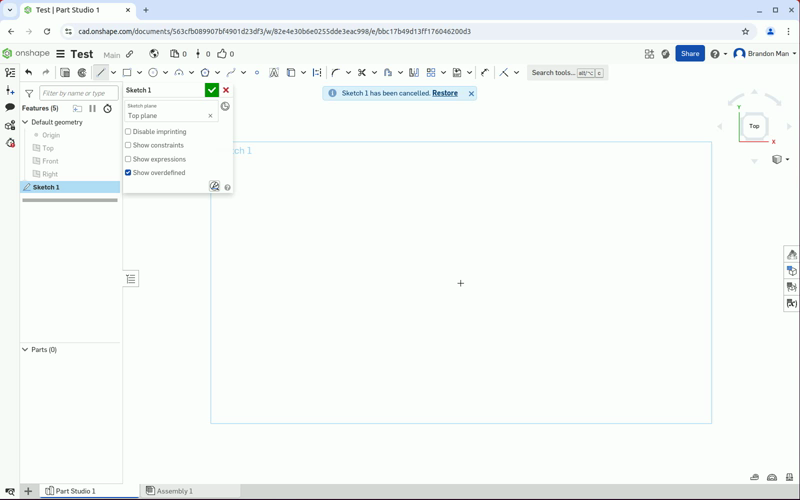
key_up(shift)
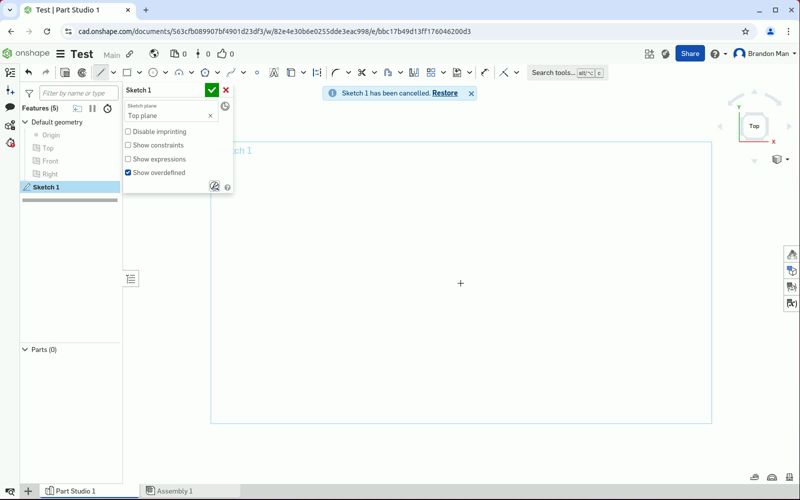
key_down(shift)
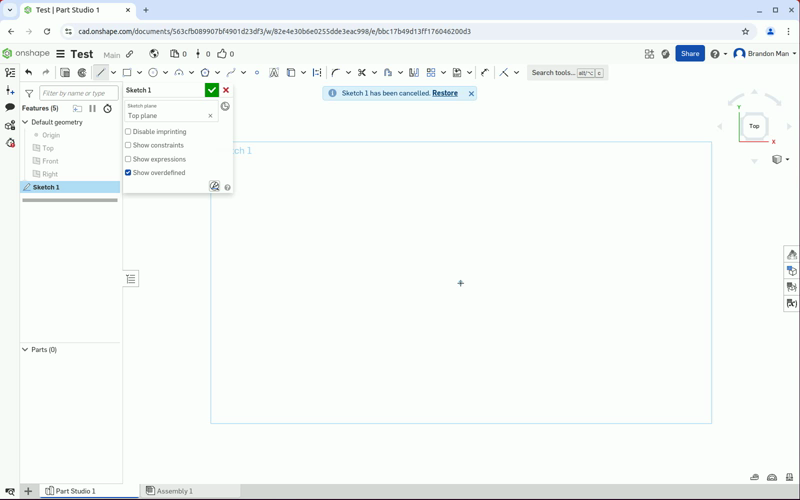
mouse_move(573, 282)
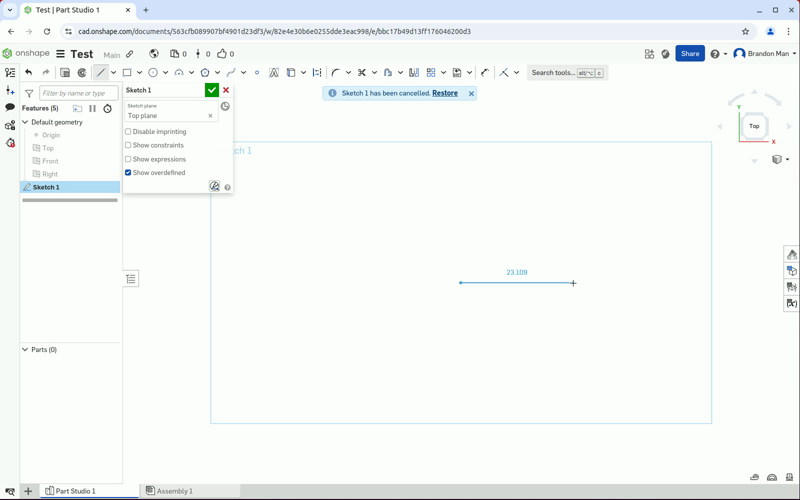
click(573, 282)
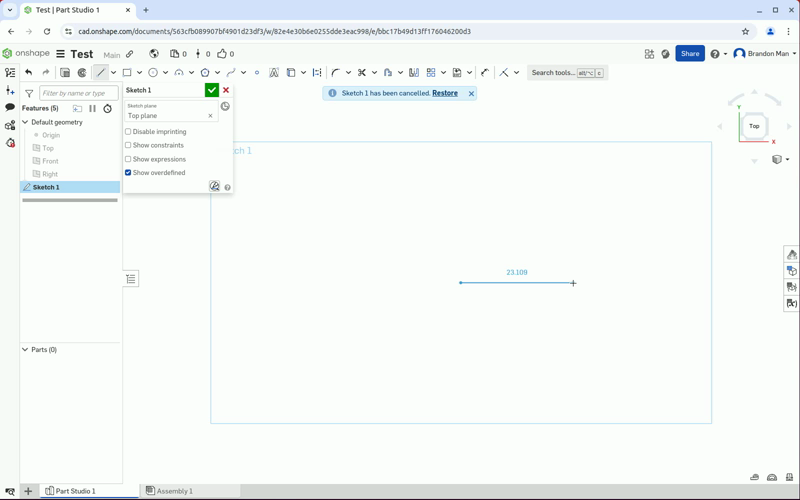
key_up(shift)
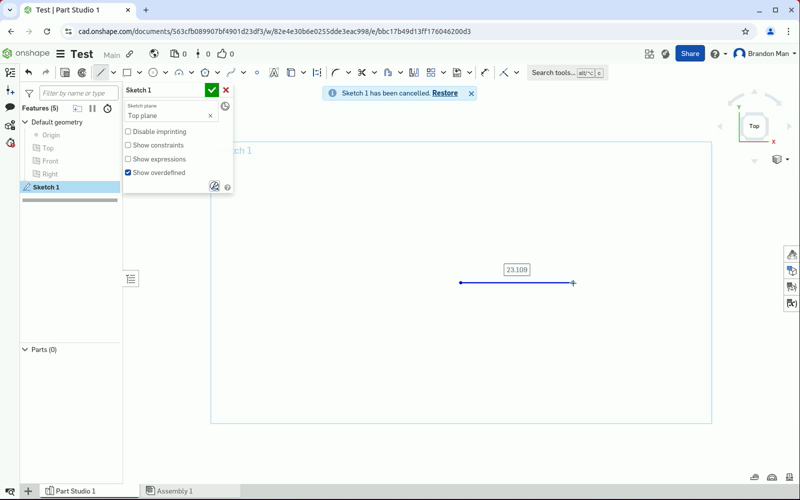
key_down(shift)
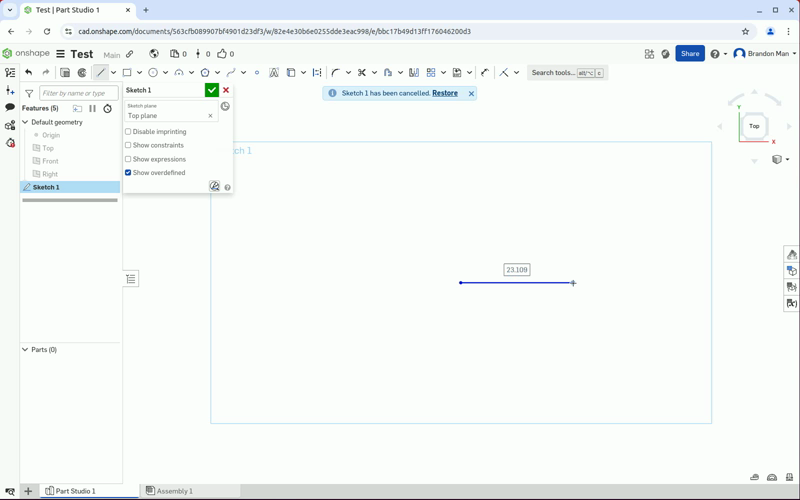
mouse_move(573, 170)
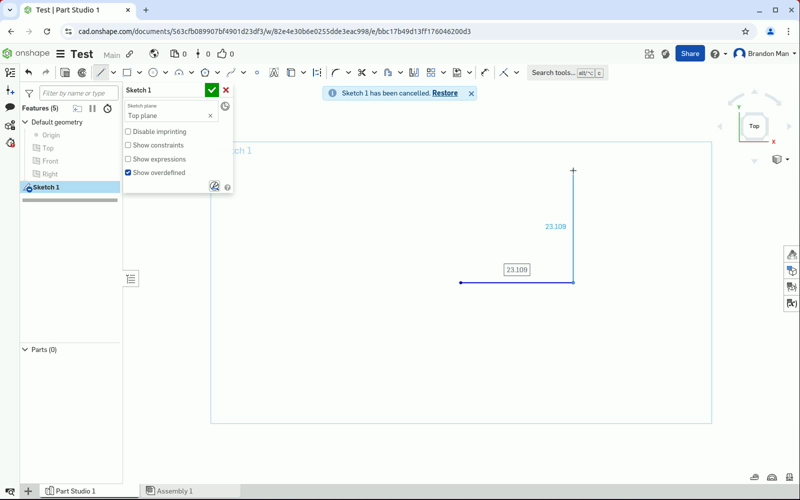
click(573, 170)
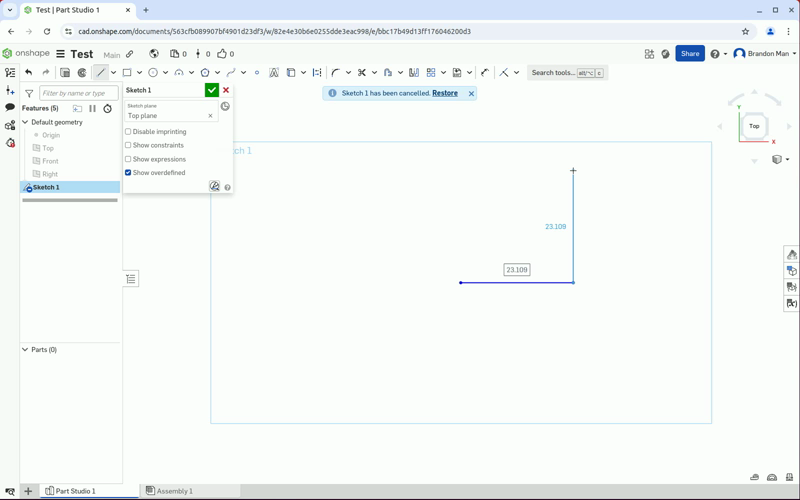
key_up(shift)
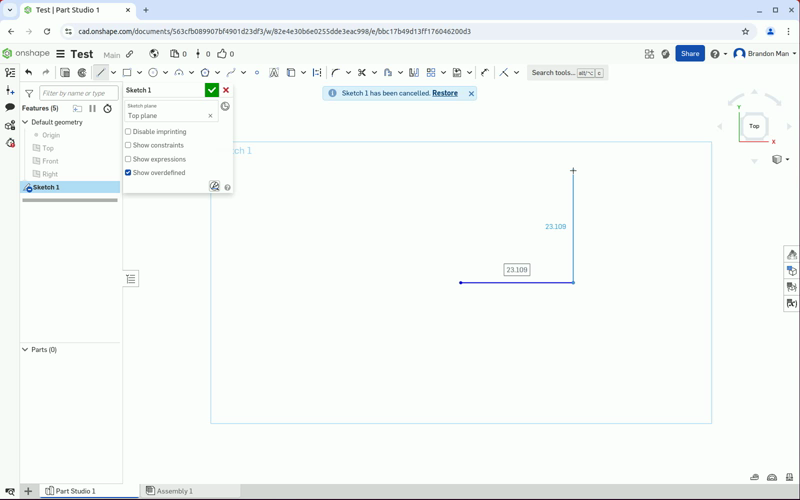
key_down(shift)
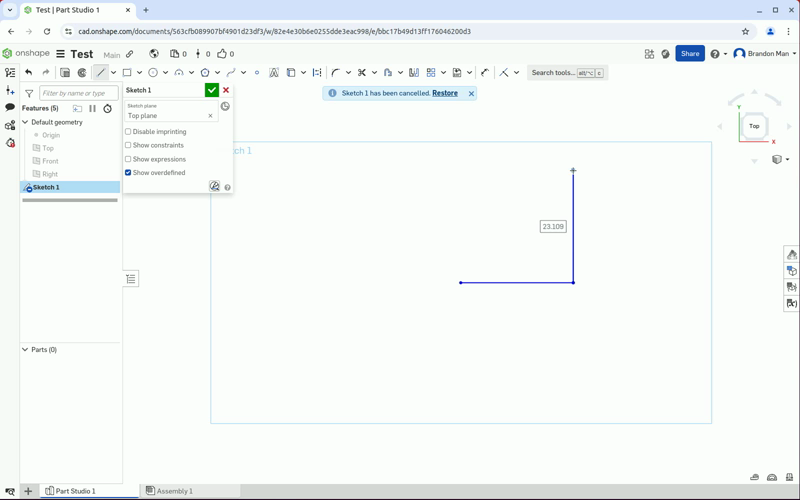
mouse_move(460, 170)
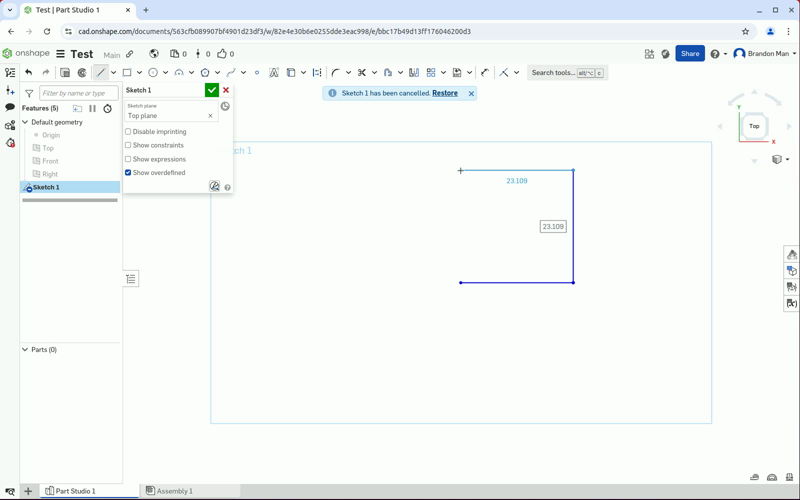
click(460, 170)
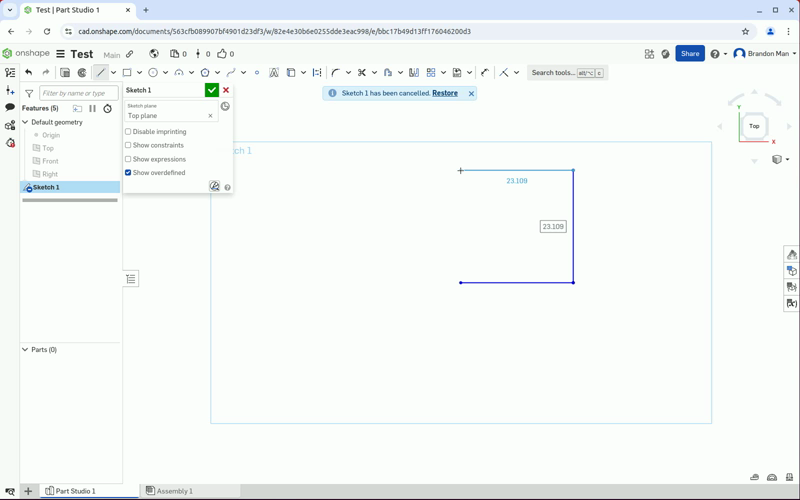
key_up(shift)
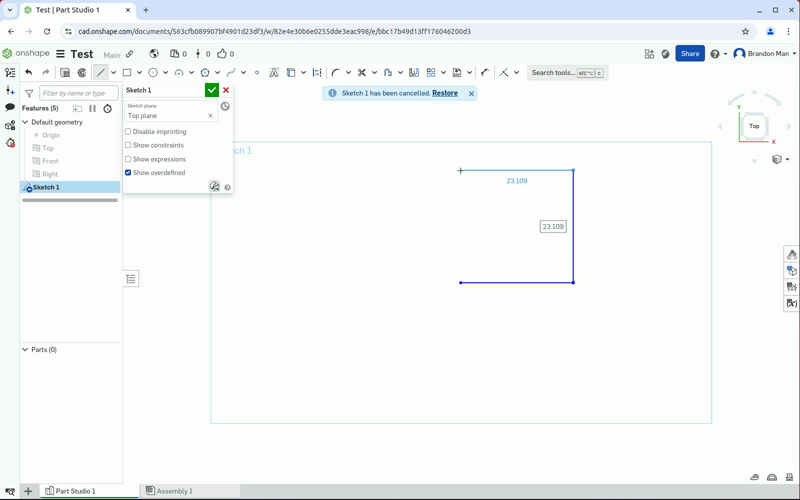
key_down(shift)
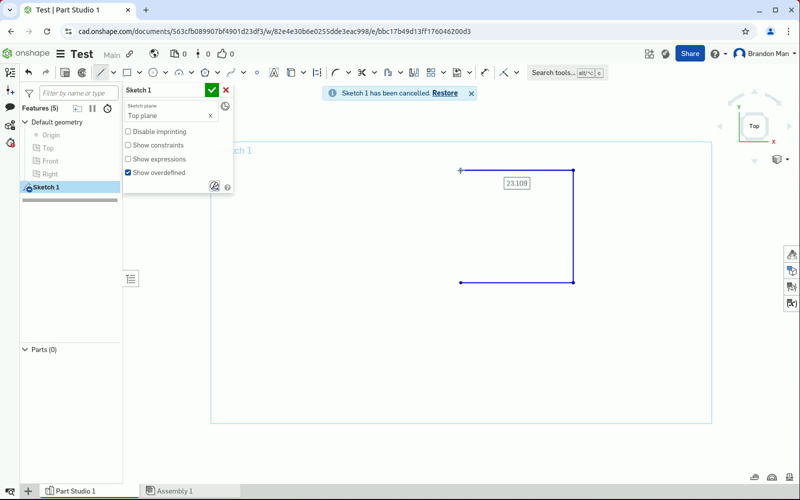
mouse_move(460, 282)
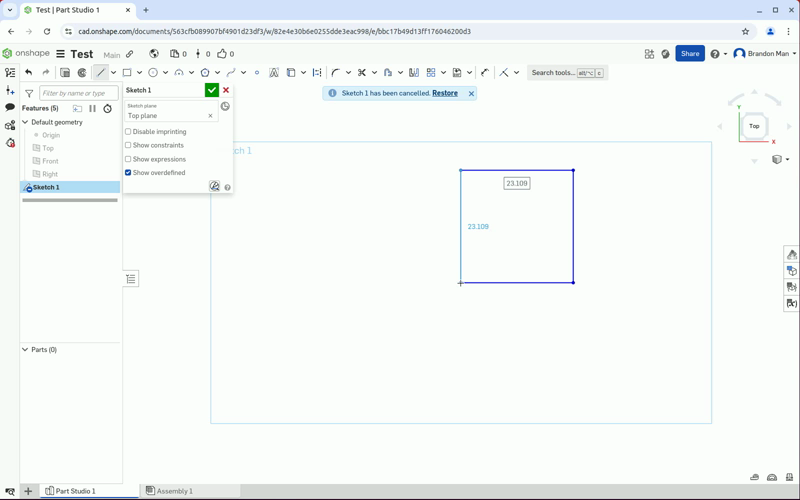
key_up(shift)
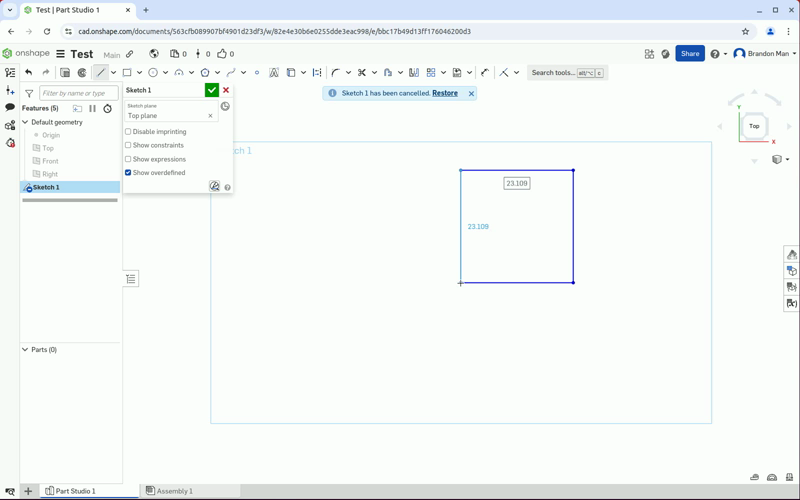
click(460, 282)
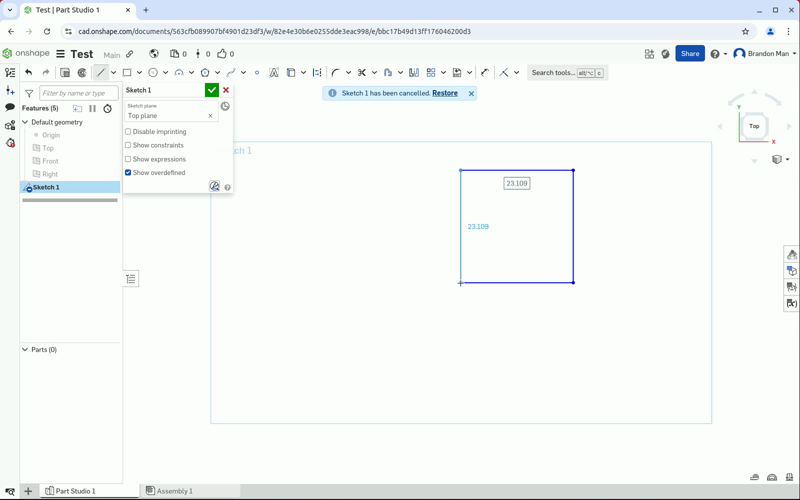
key(esc)
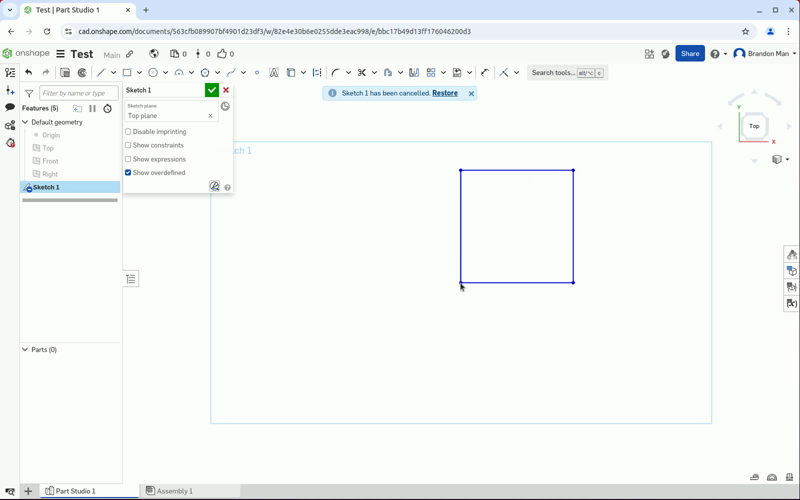
mouse_move(555, 249)
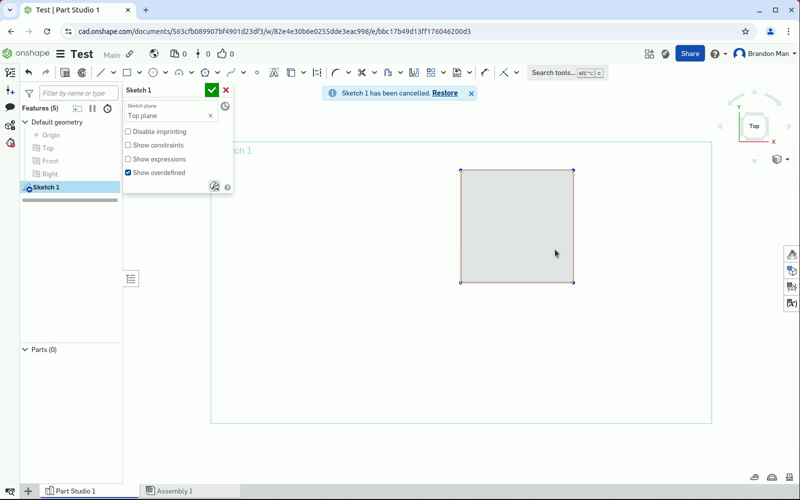
click(555, 249)
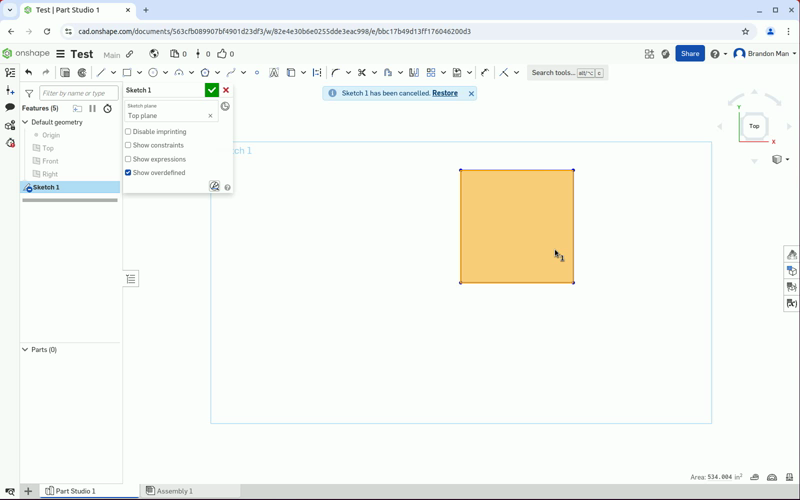
mouse_move(73, 352)
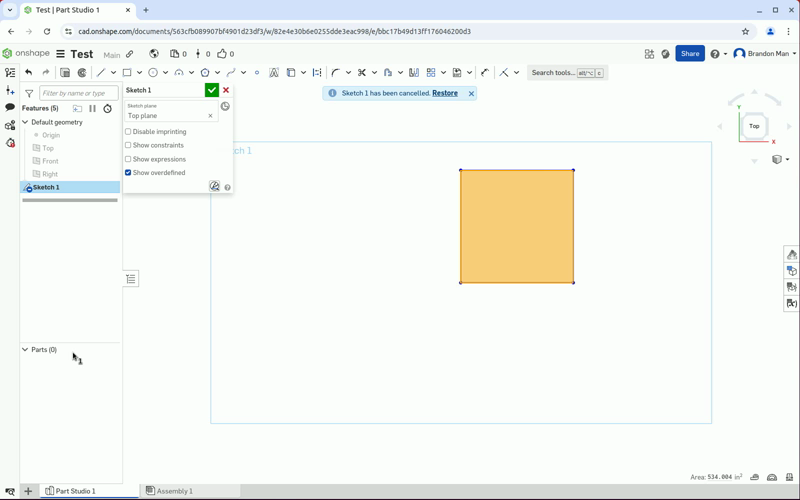
key(shift+y)
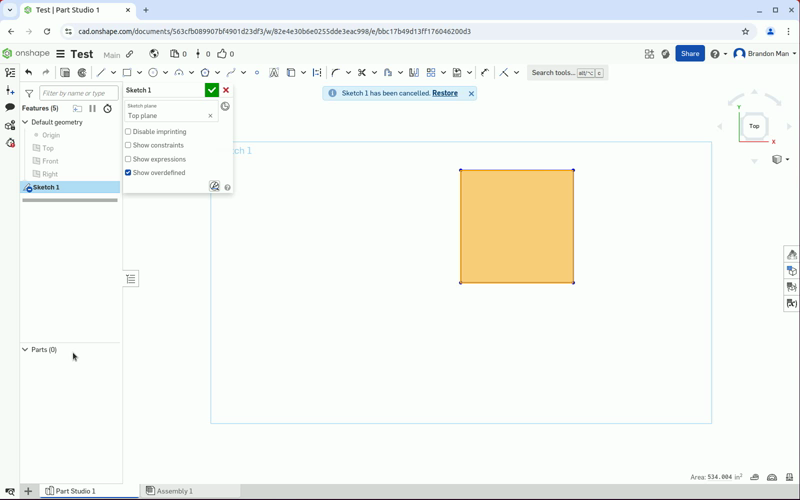
key(shift+e)
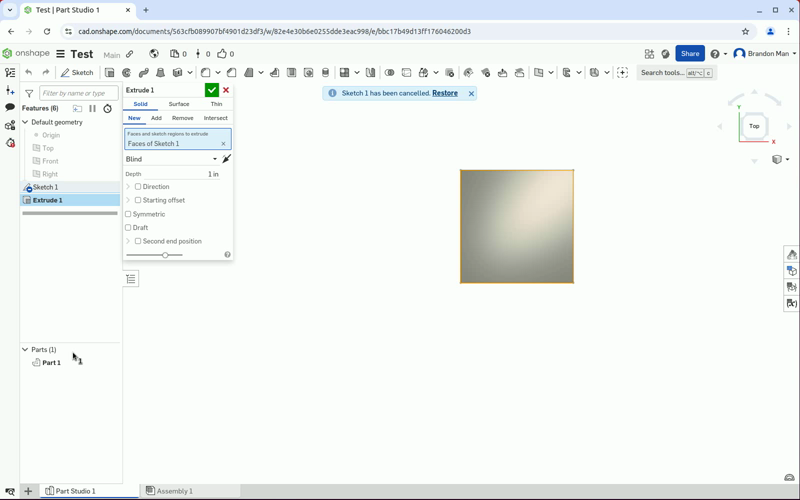
mouse_move(143, 106)
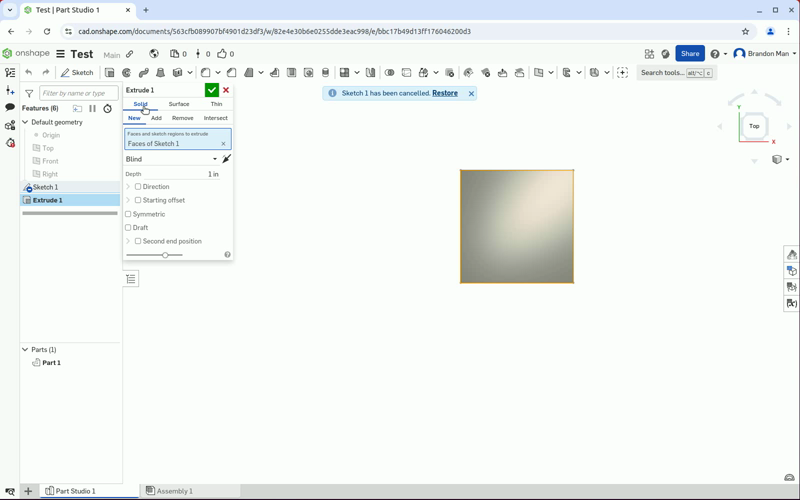
click(143, 106)
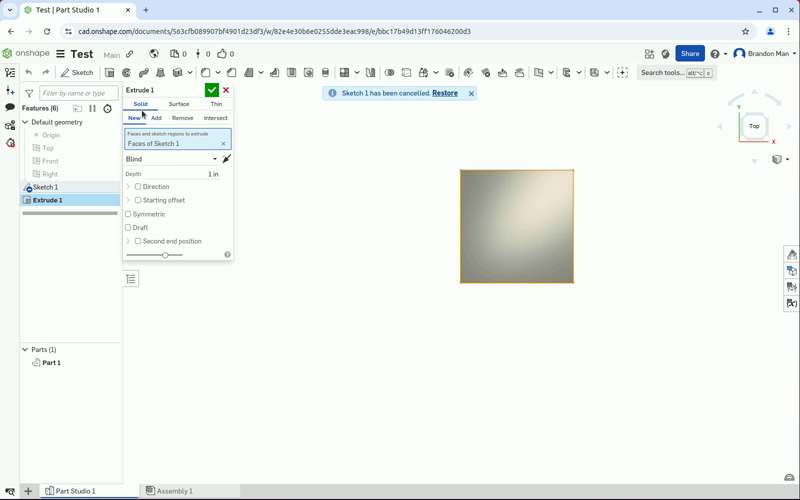
mouse_move(137, 120)
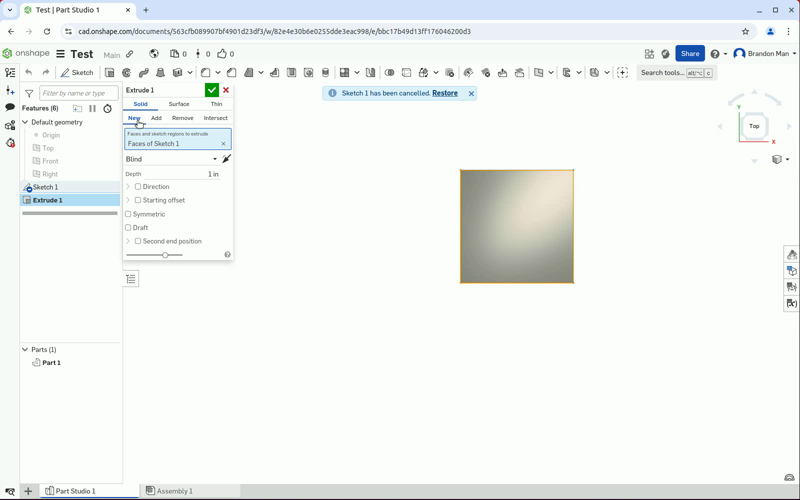
click(137, 120)
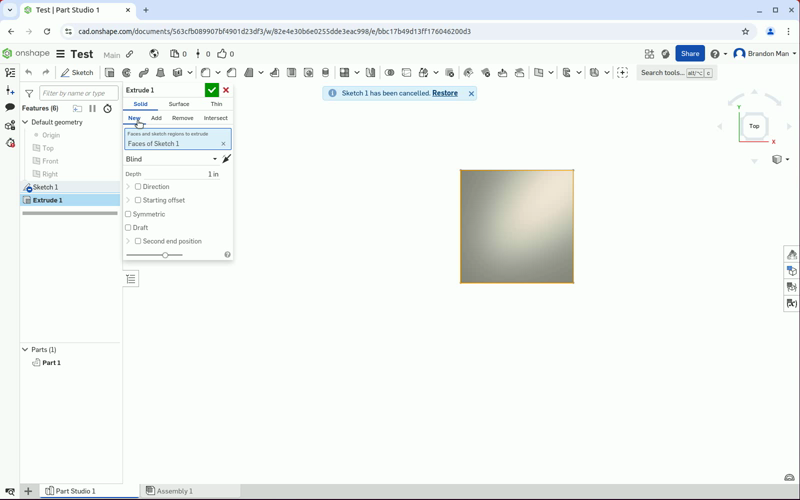
key(tab, 4)
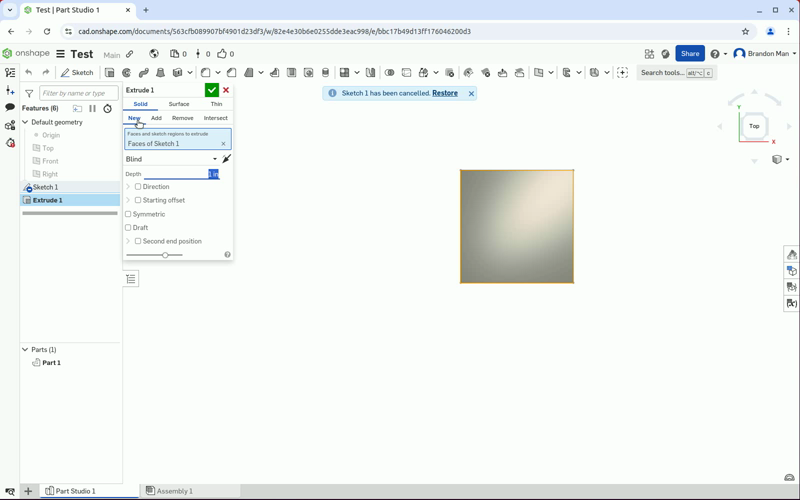
text(2.889)
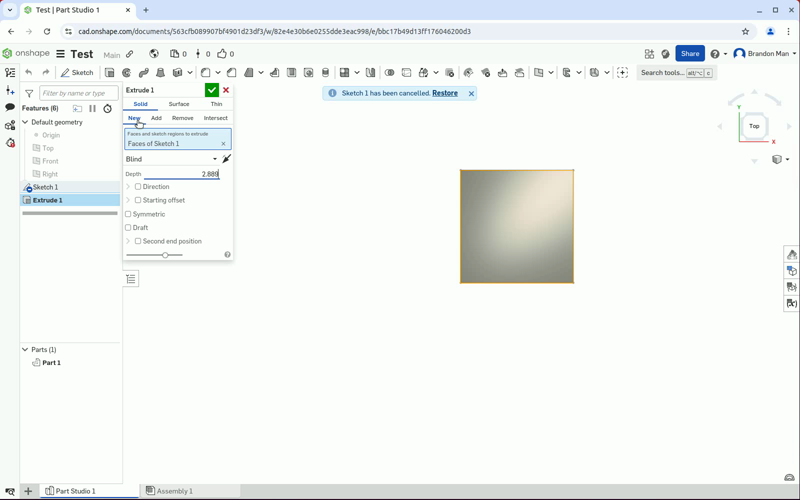
key(enter)
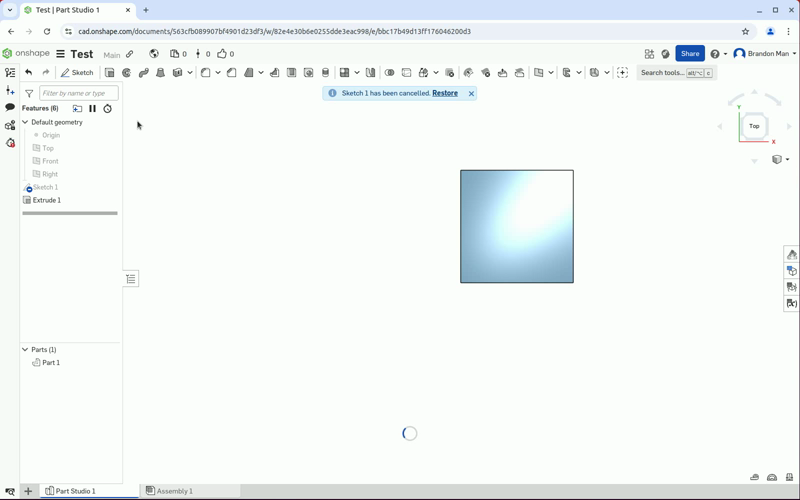
key(shift+h)
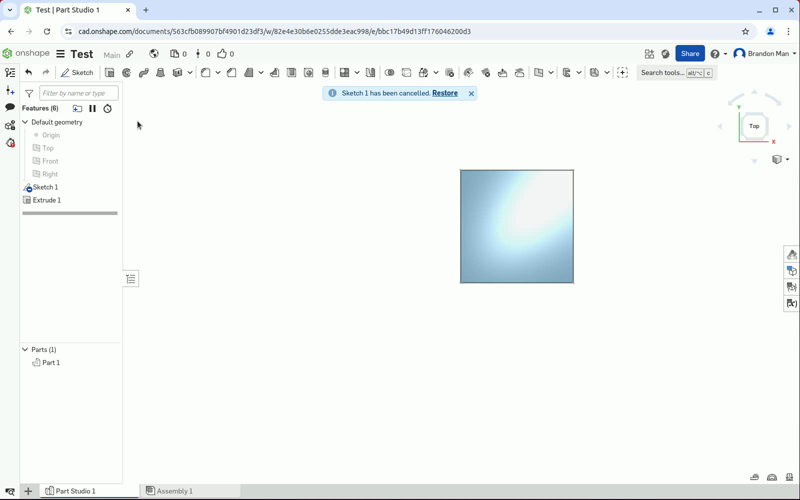
key(shift+h)
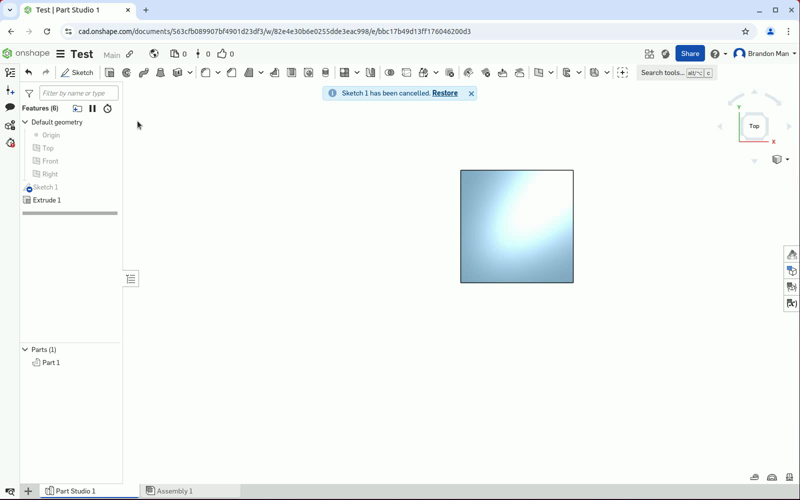
mouse_move(73, 189)
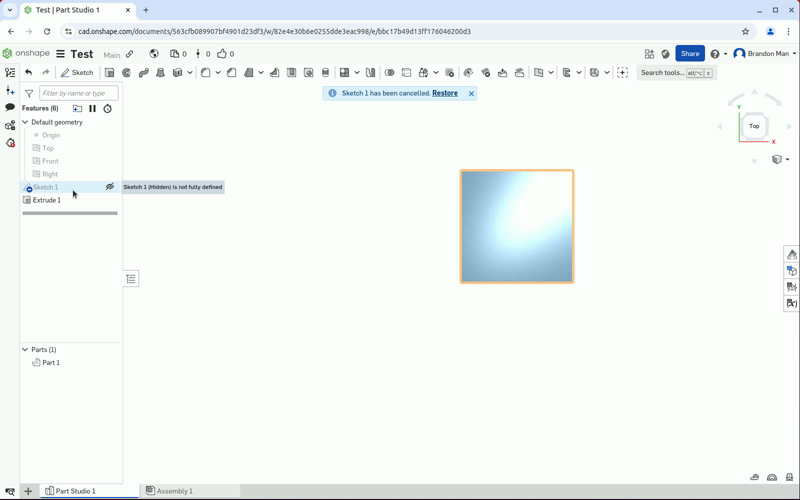
click(73, 189)
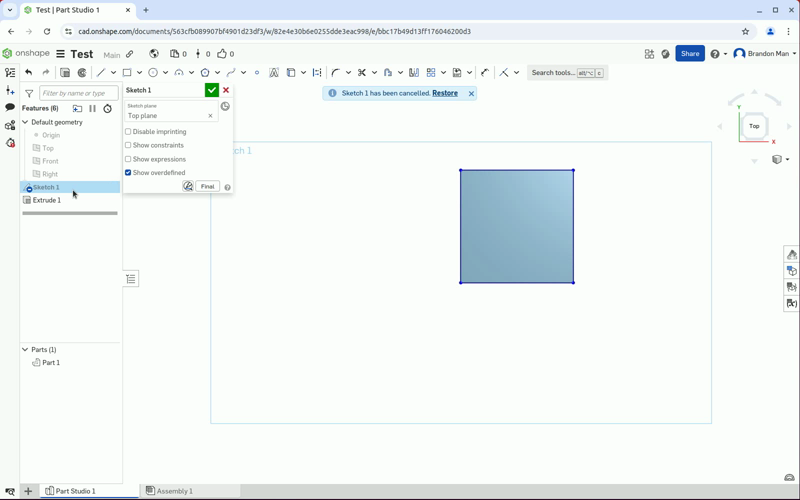
mouse_move(229, 92)
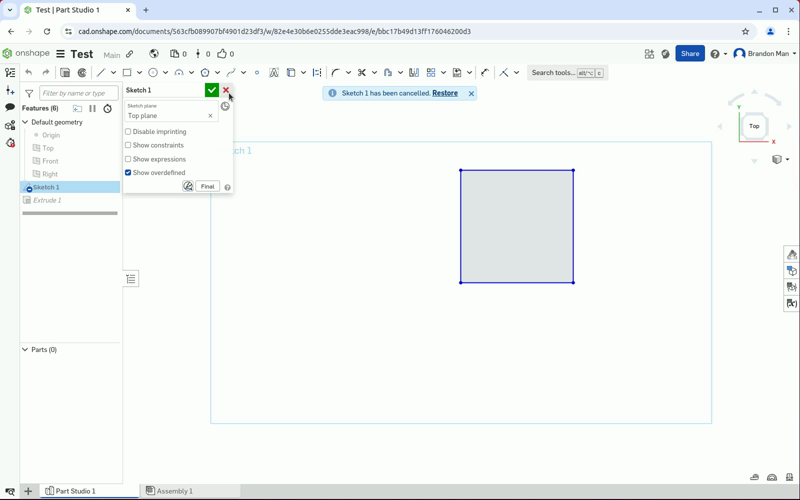
click(229, 92)
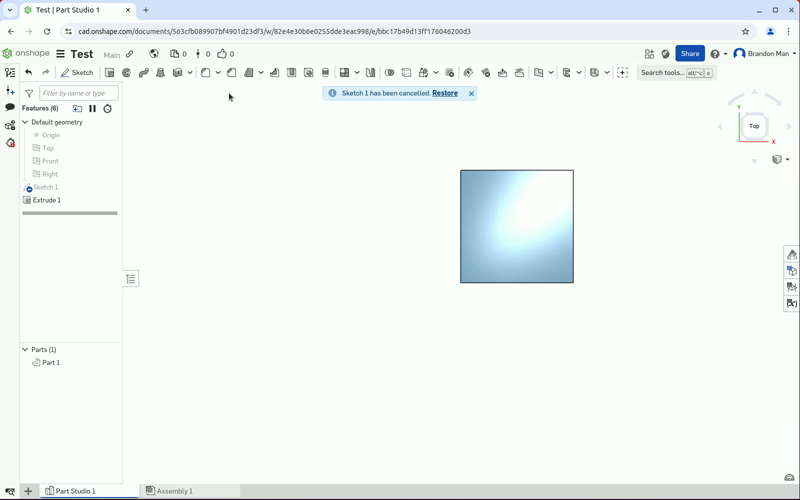
mouse_move(541, 75)
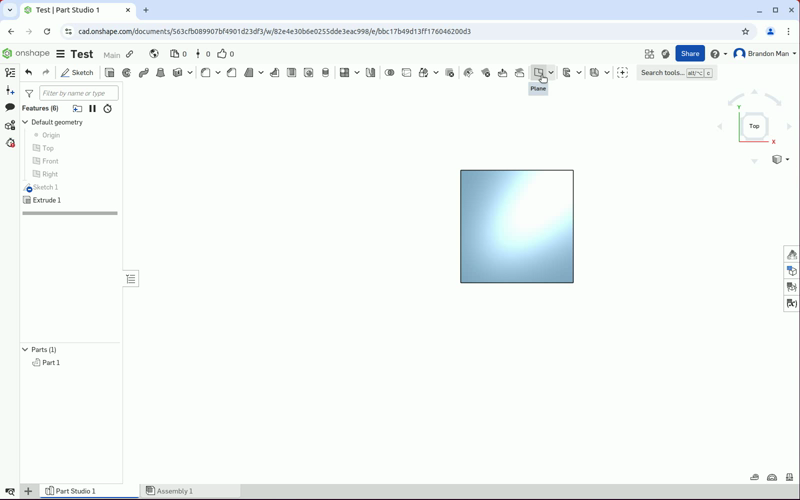
click(541, 75)
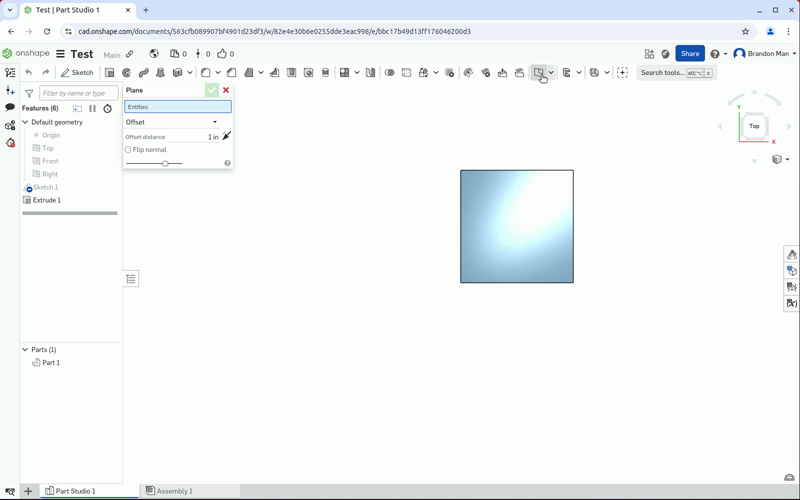
mouse_move(73, 150)
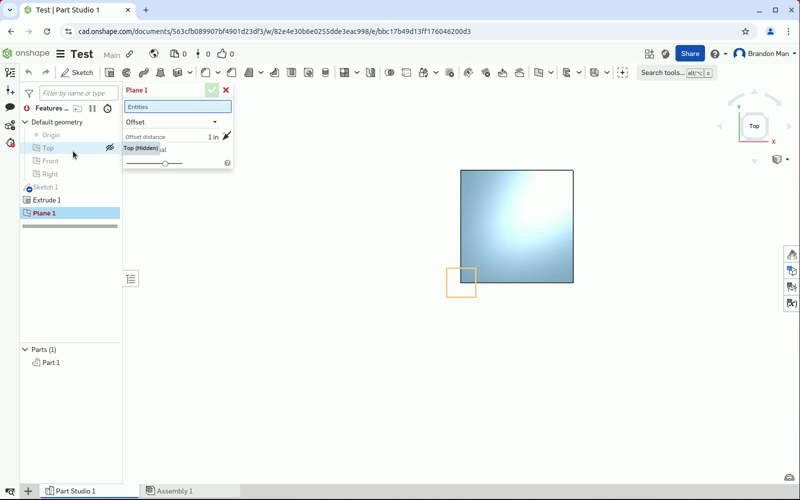
click(73, 150)
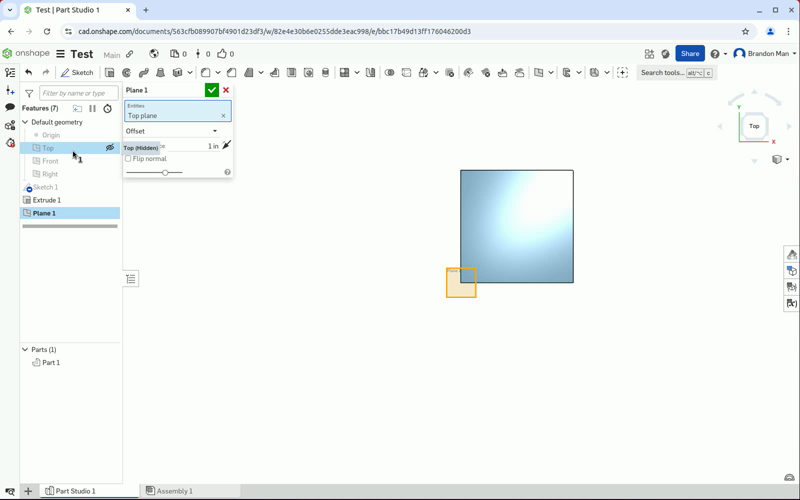
key(tab, 2)
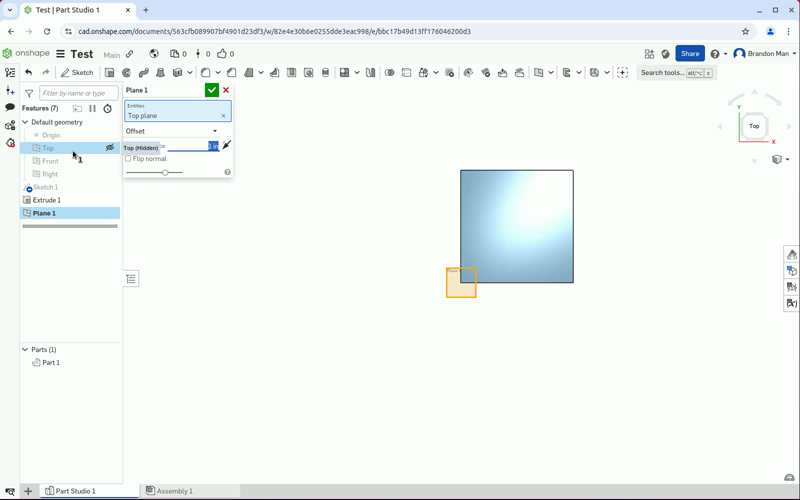
text(2.896)
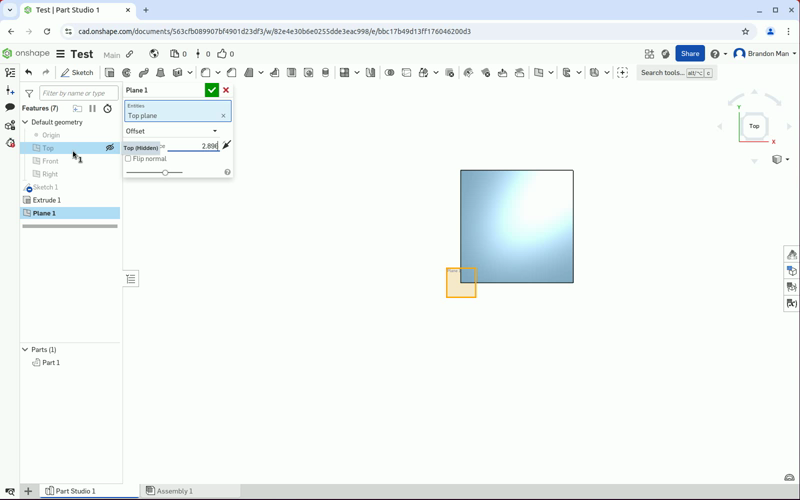
key(enter, 2)
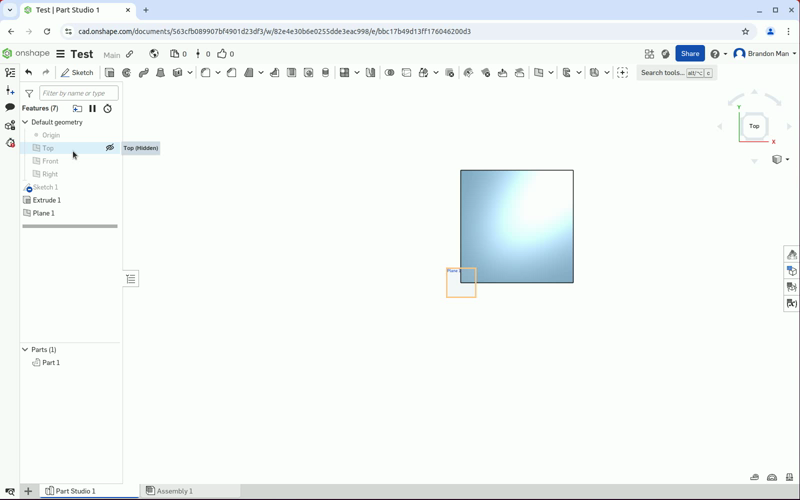
key(shift+s)
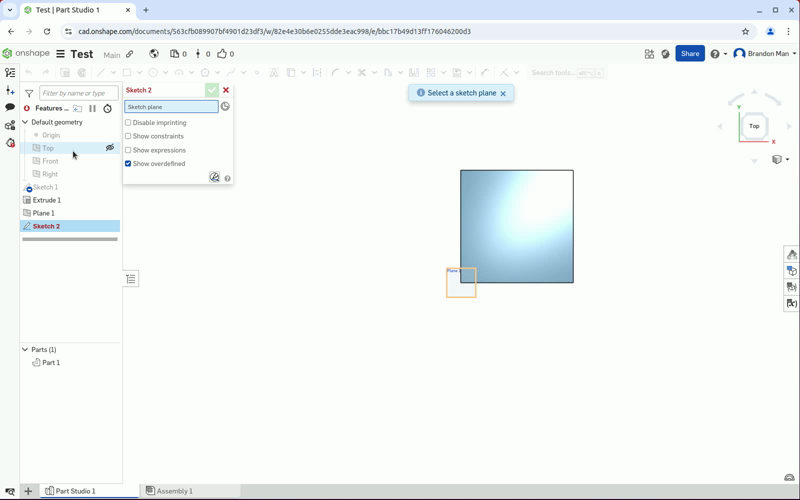
mouse_move(73, 215)
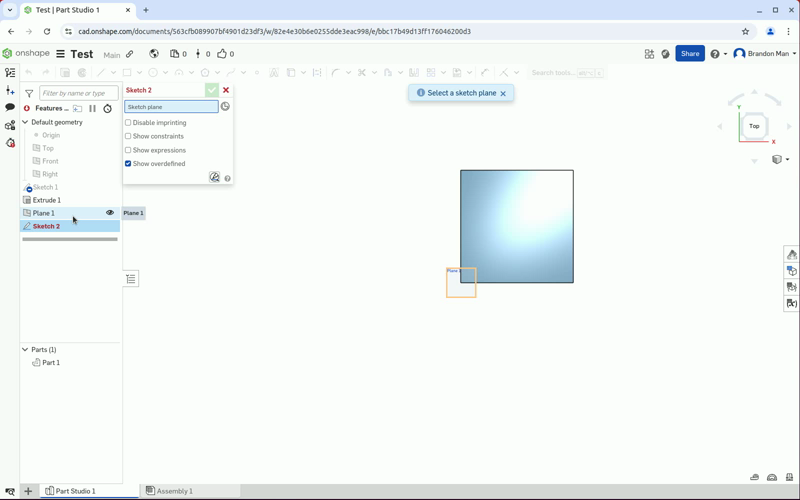
click(73, 215)
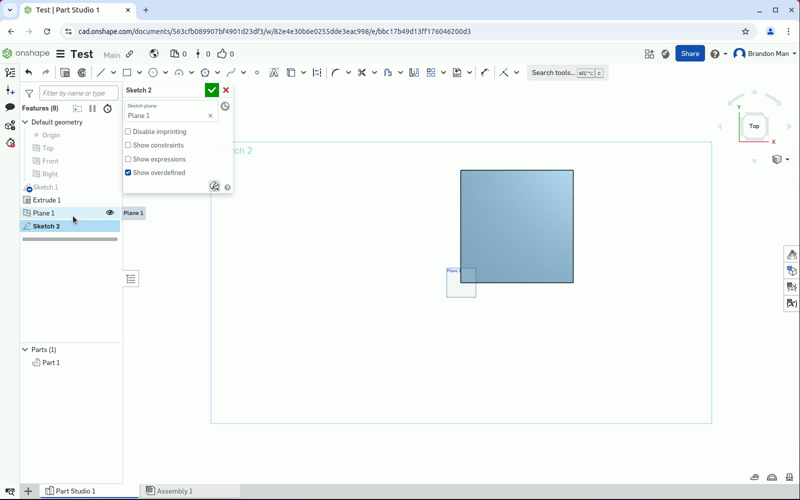
mouse_move(73, 352)
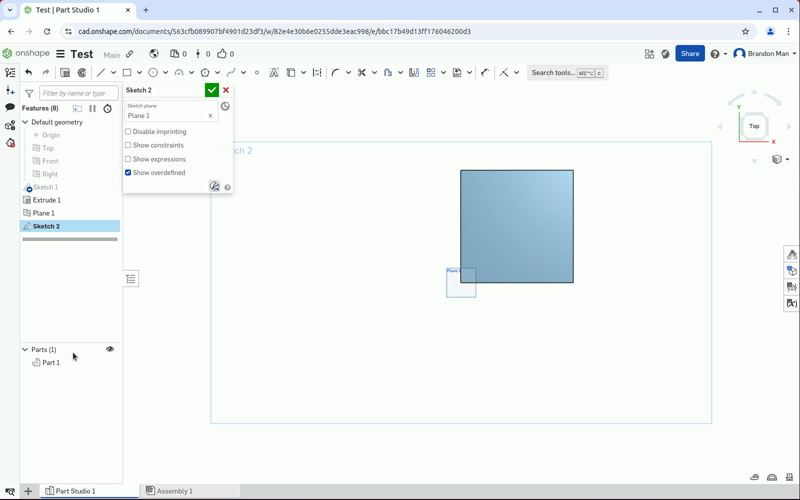
key(y)
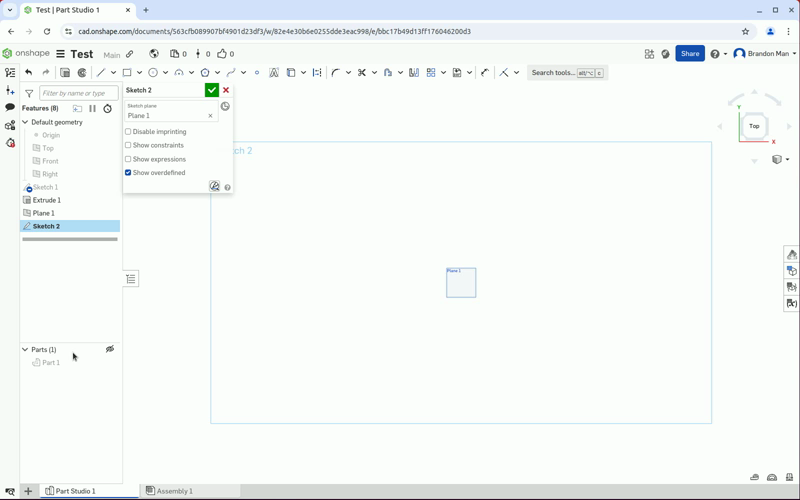
key(c)
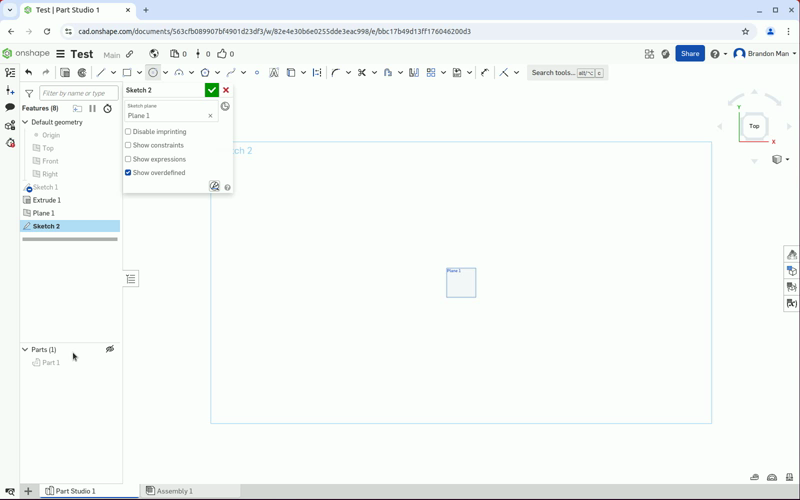
key_down(shift)
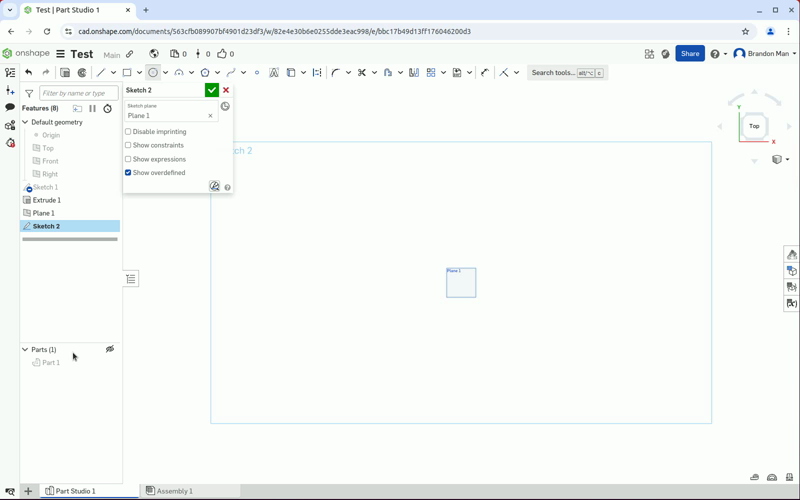
mouse_move(517, 226)
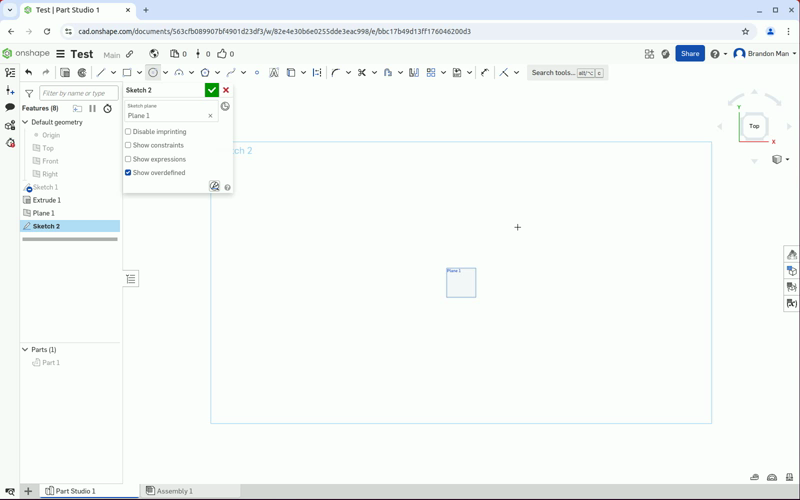
click(517, 226)
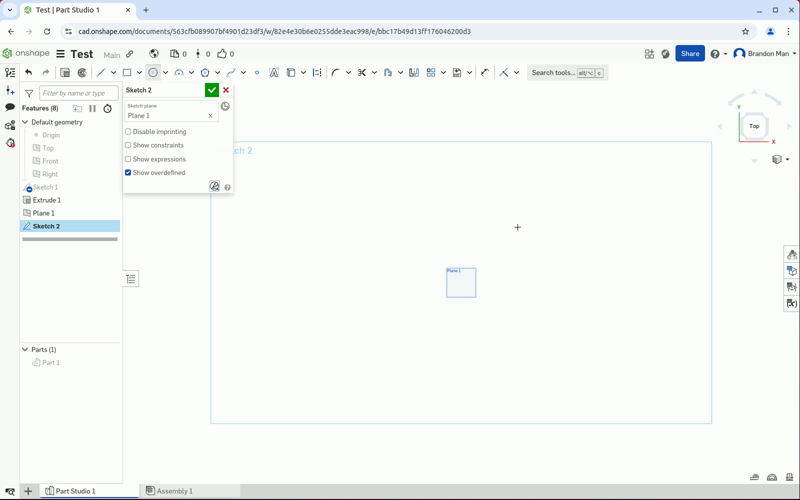
key_up(shift)
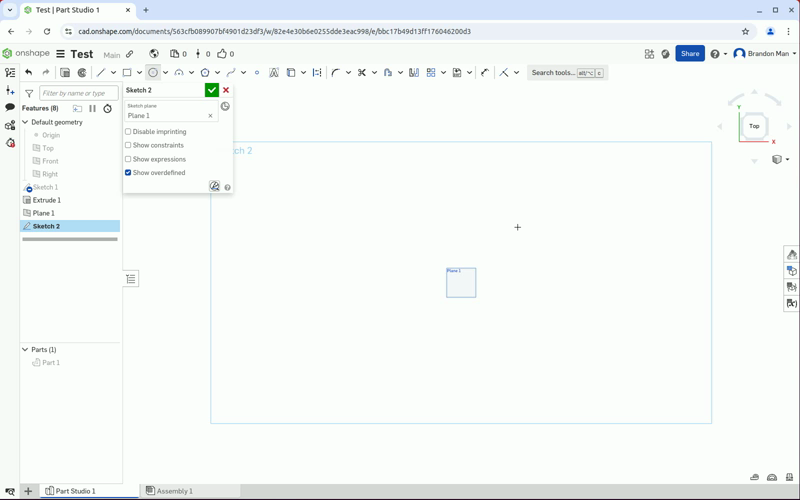
mouse_move(528, 226)
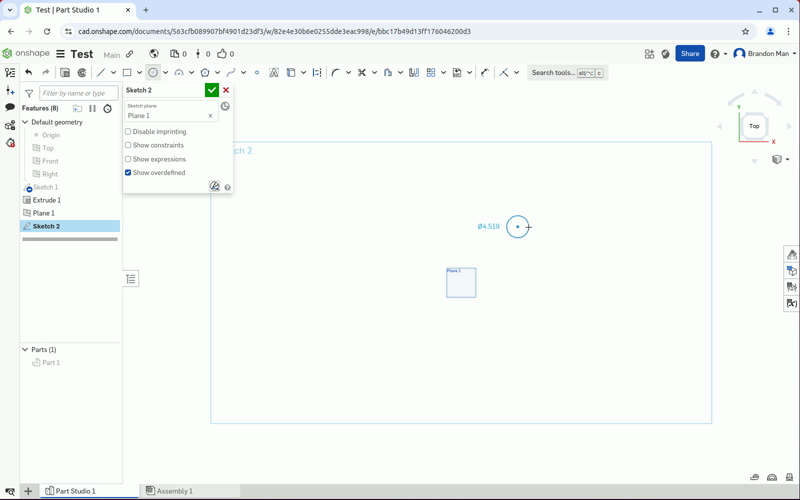
click(528, 226)
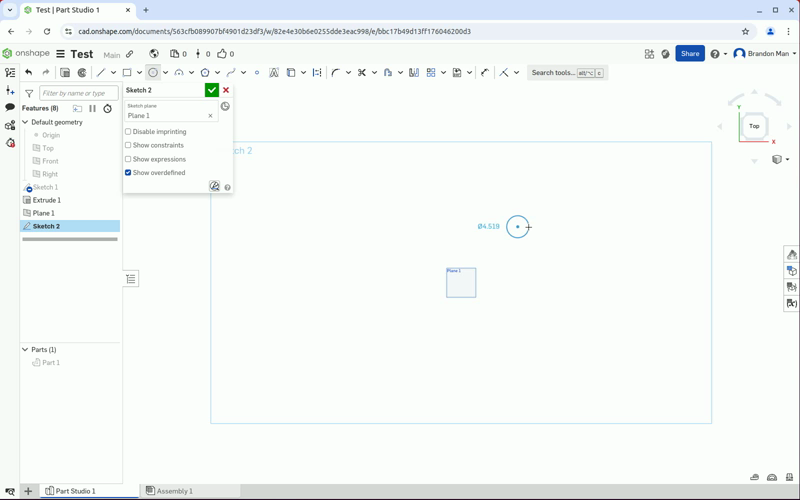
key(esc)
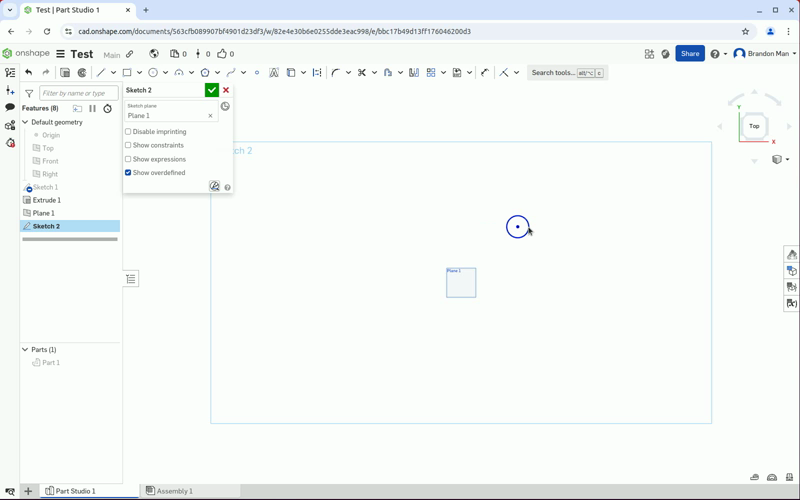
mouse_move(522, 231)
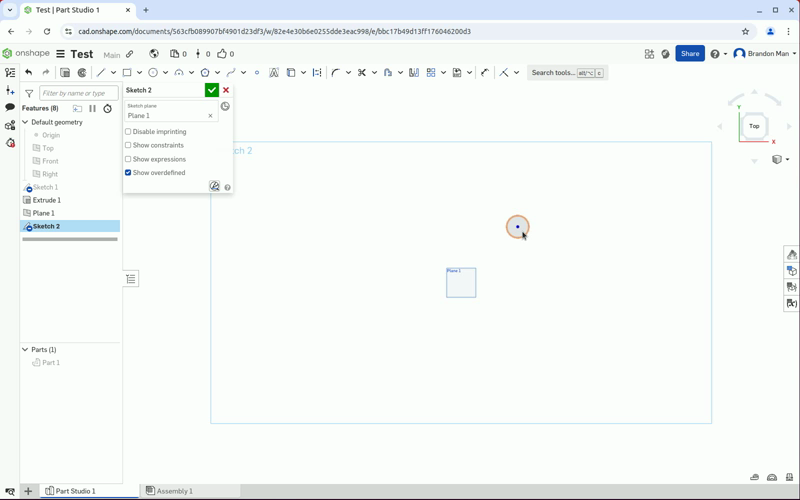
scroll(6)
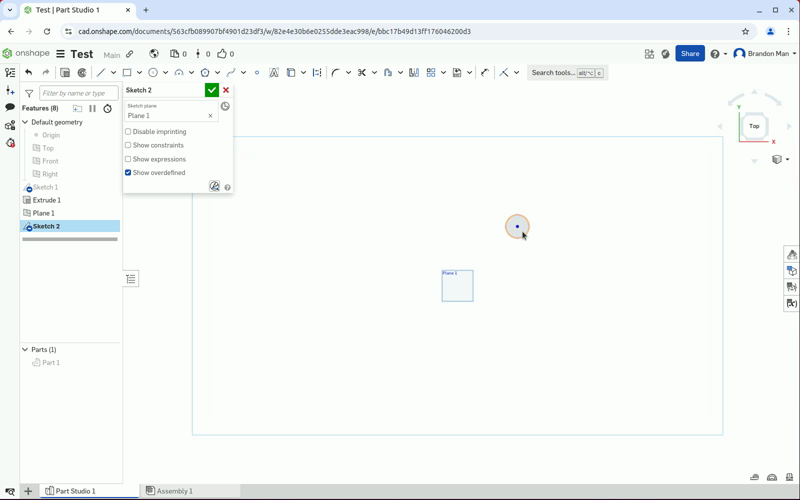
scroll(6)
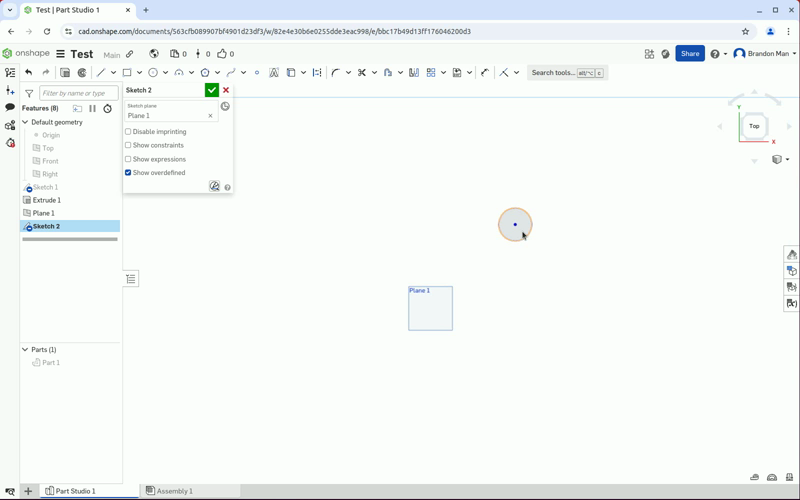
scroll(6)
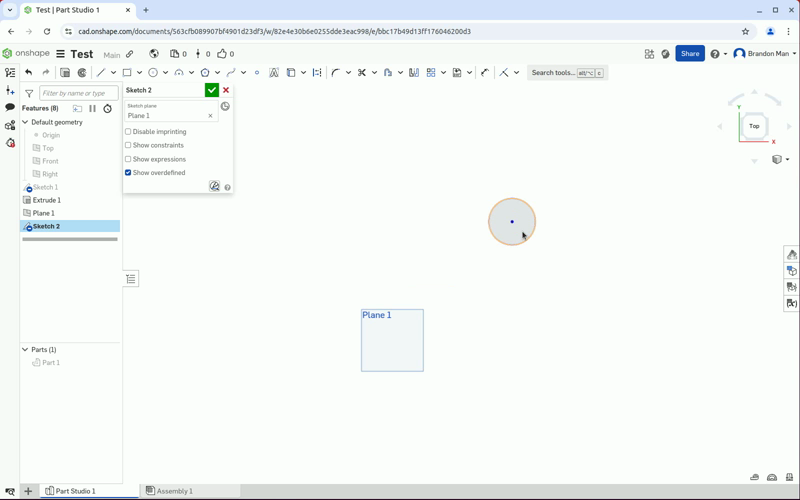
scroll(6)
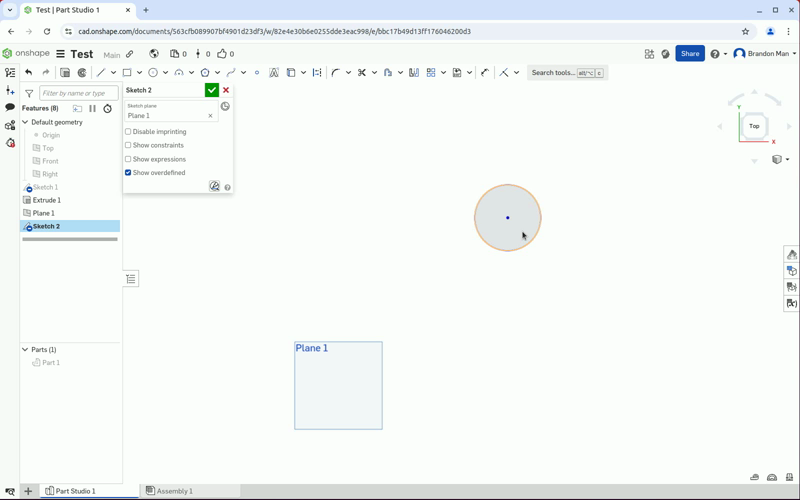
scroll(6)
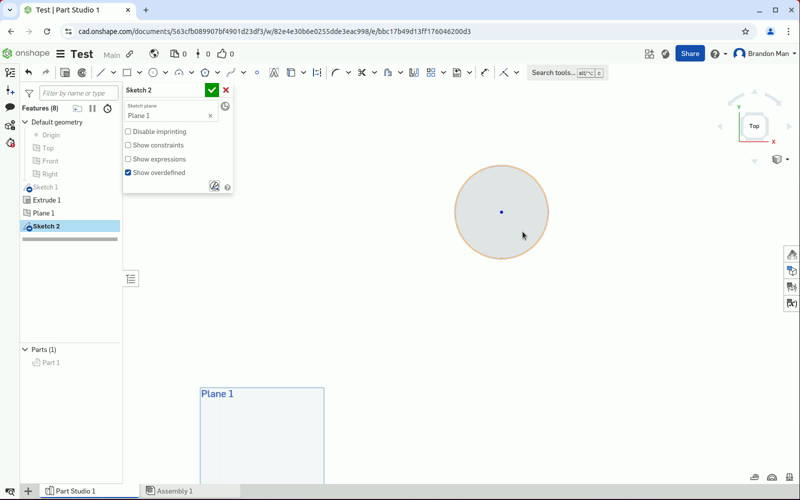
scroll(6)
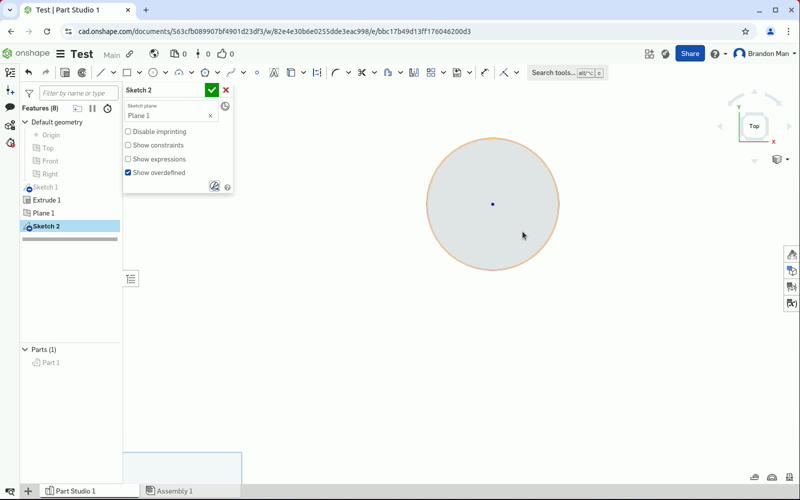
scroll(6)
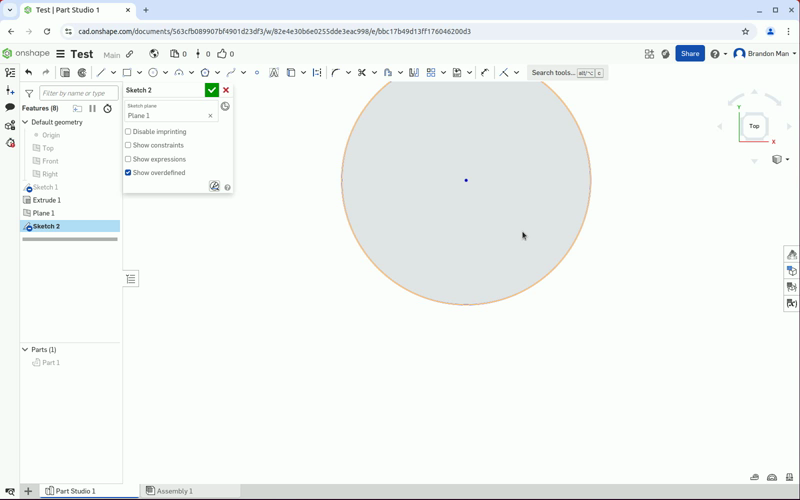
click(522, 231)
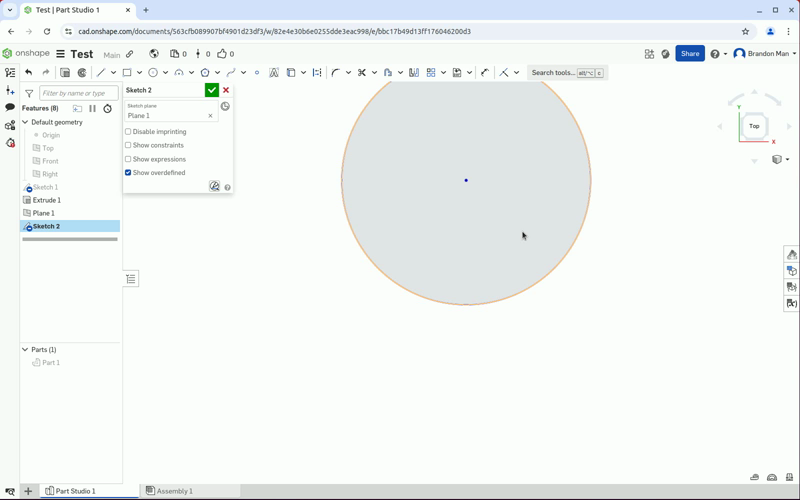
scroll(-6)
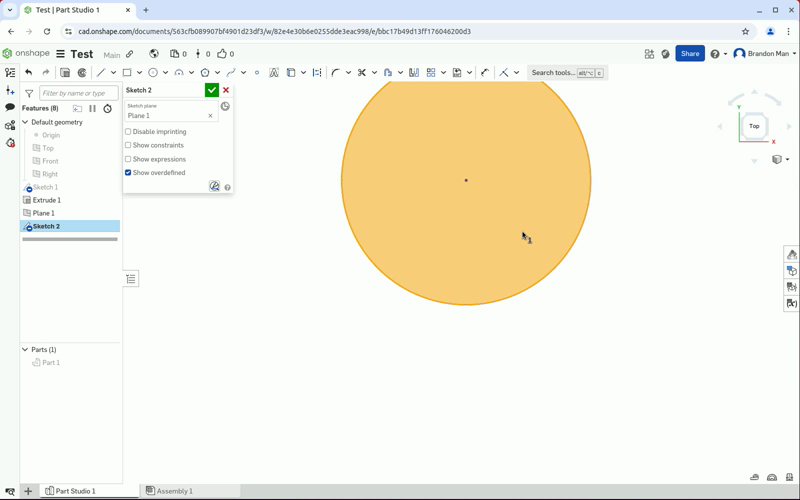
scroll(-6)
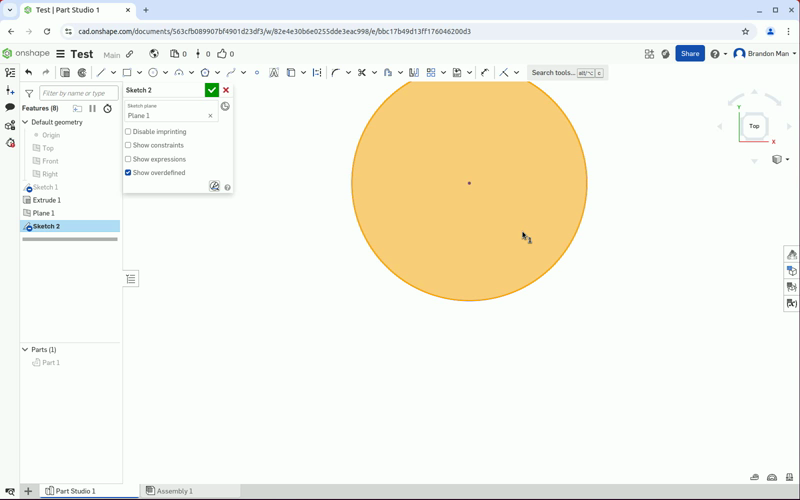
scroll(-6)
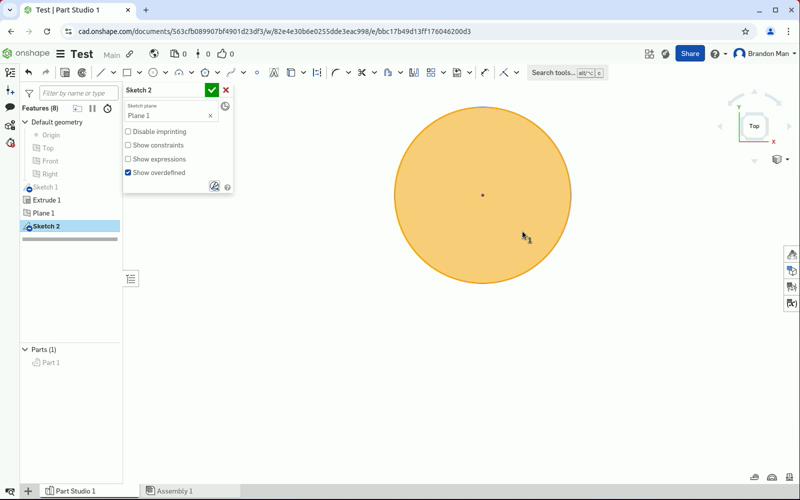
scroll(-6)
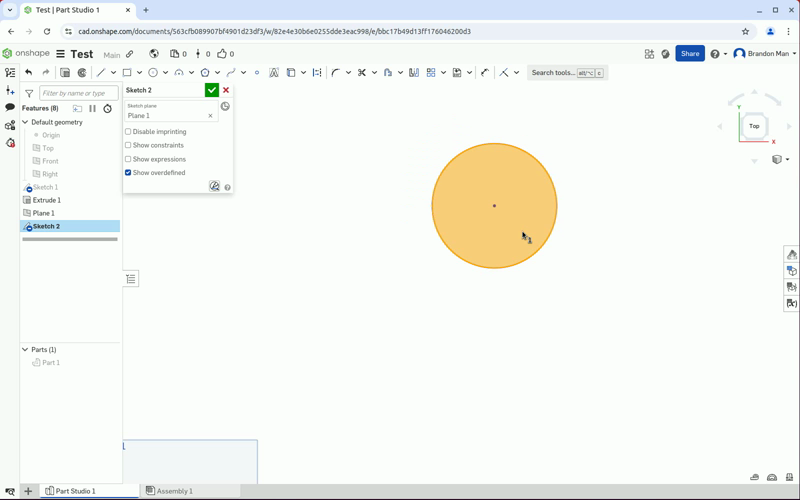
scroll(-6)
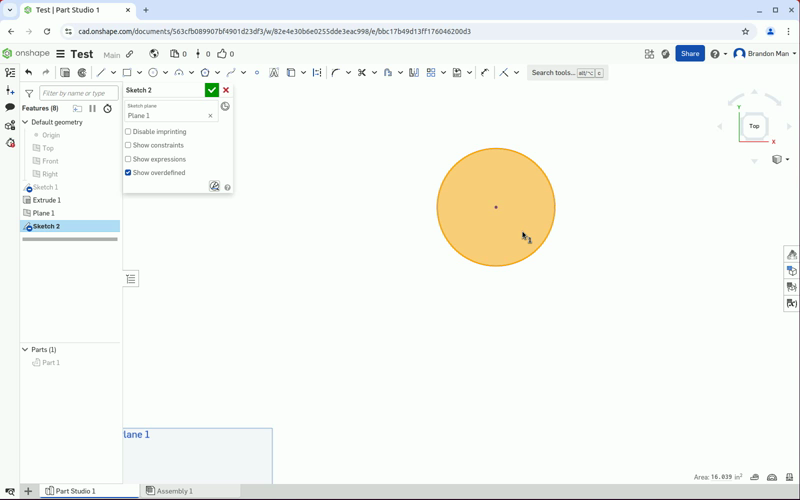
scroll(-6)
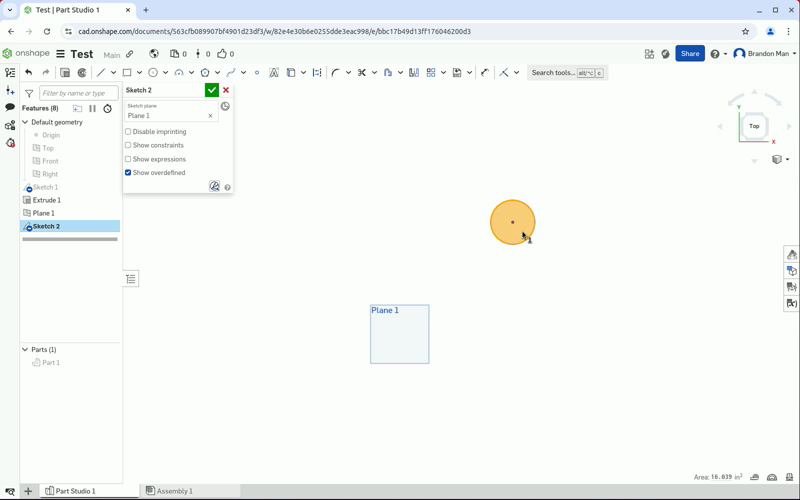
scroll(-6)
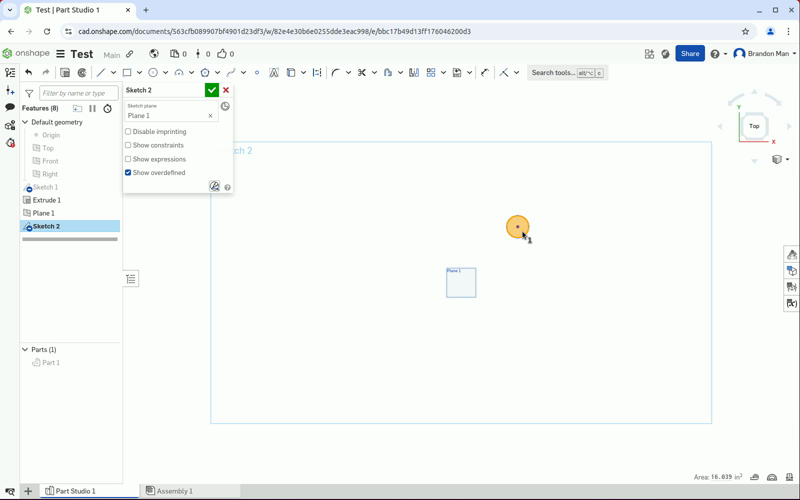
mouse_move(73, 352)
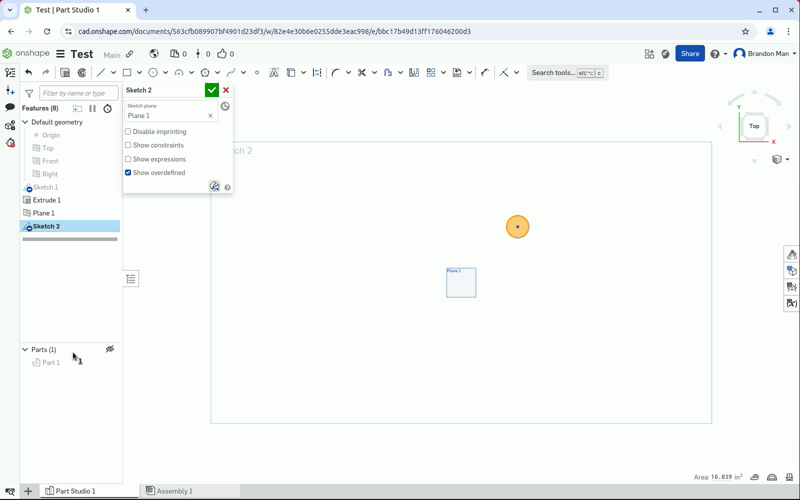
key(shift+y)
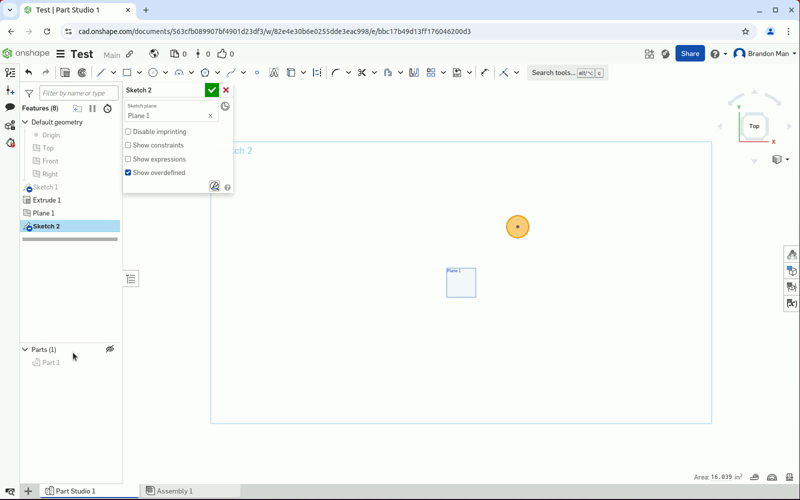
key(shift+e)
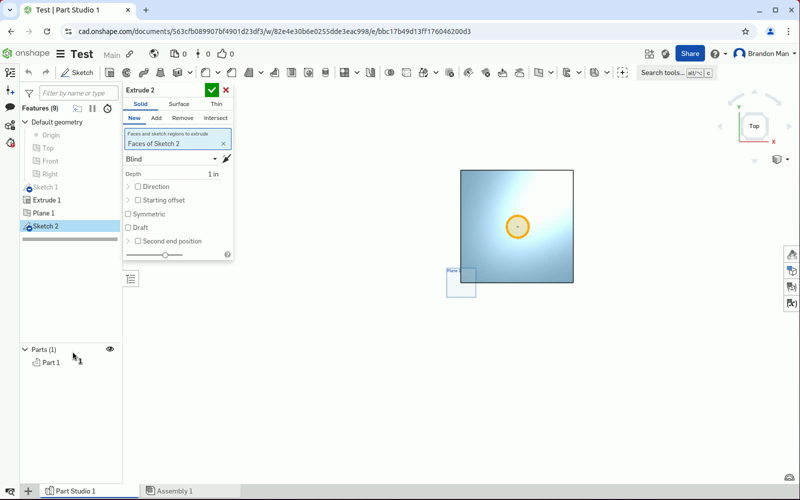
mouse_move(143, 106)
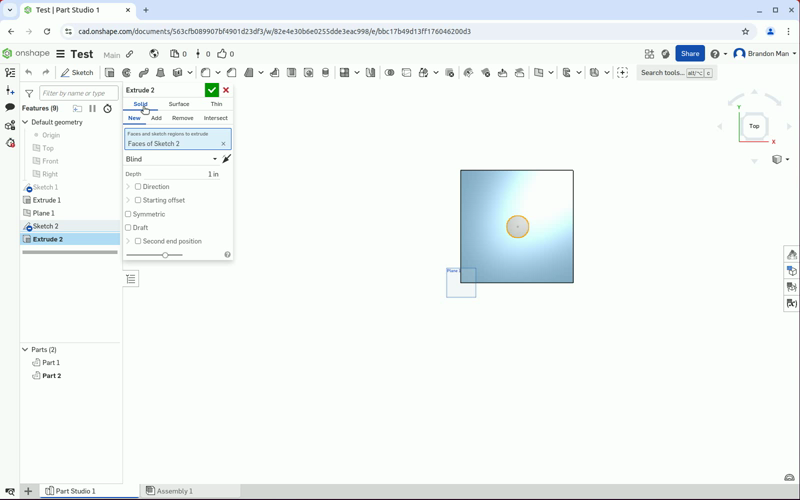
click(143, 106)
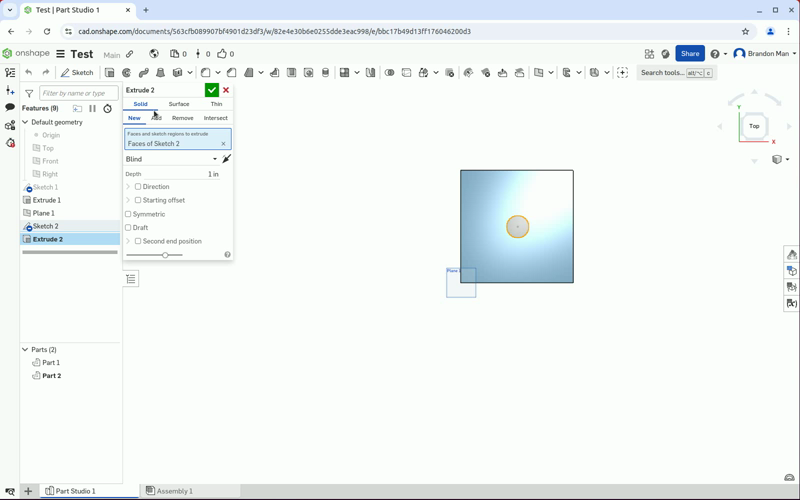
mouse_move(186, 120)
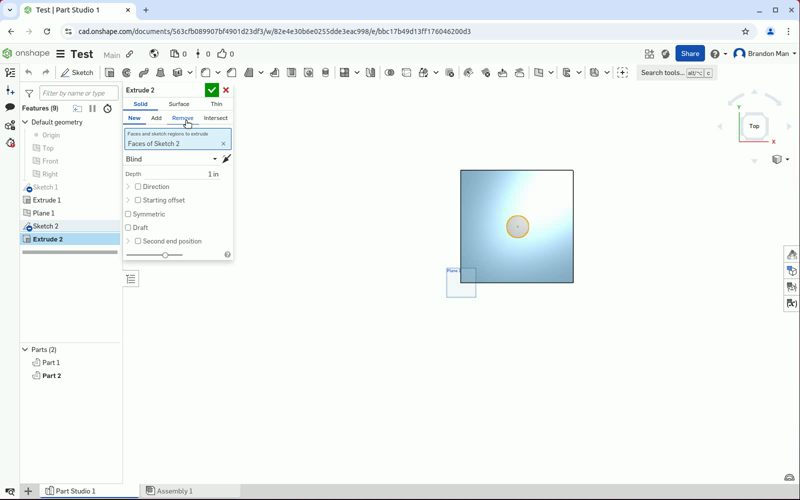
click(186, 120)
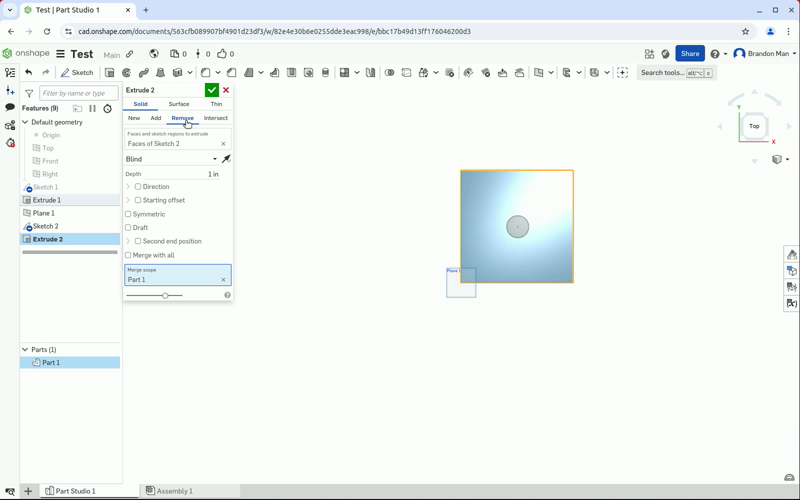
key(tab, 4)
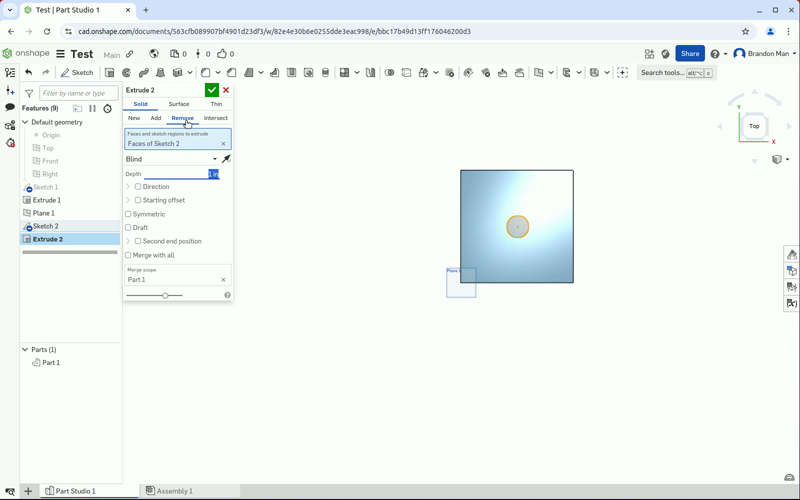
text(1.444)
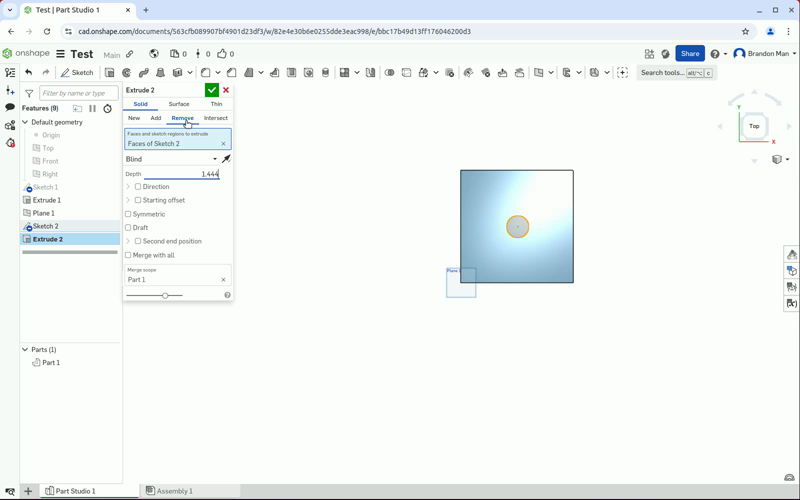
key(tab, 6)
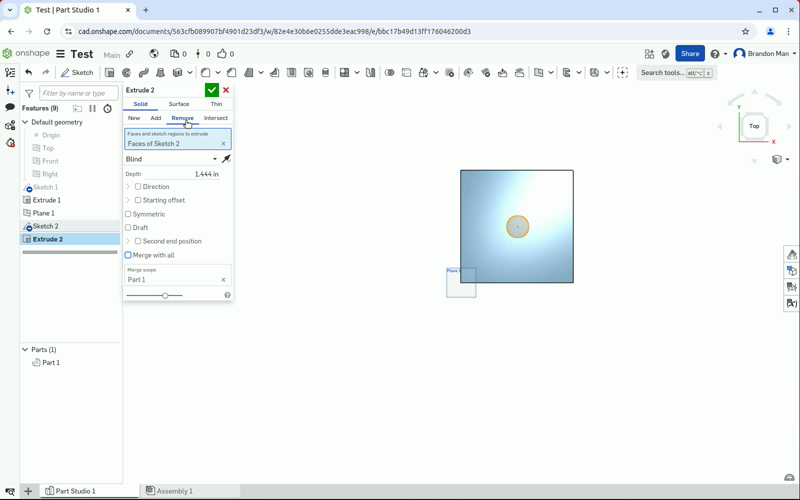
key(space)
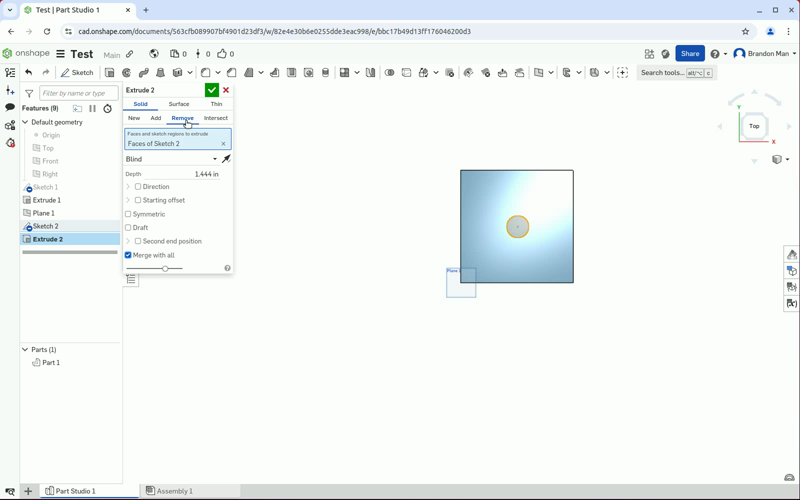
key(enter)
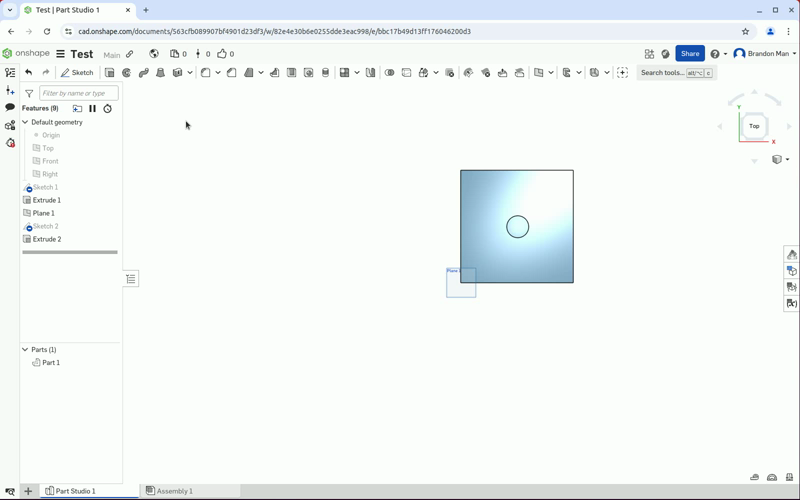
key(shift+h)
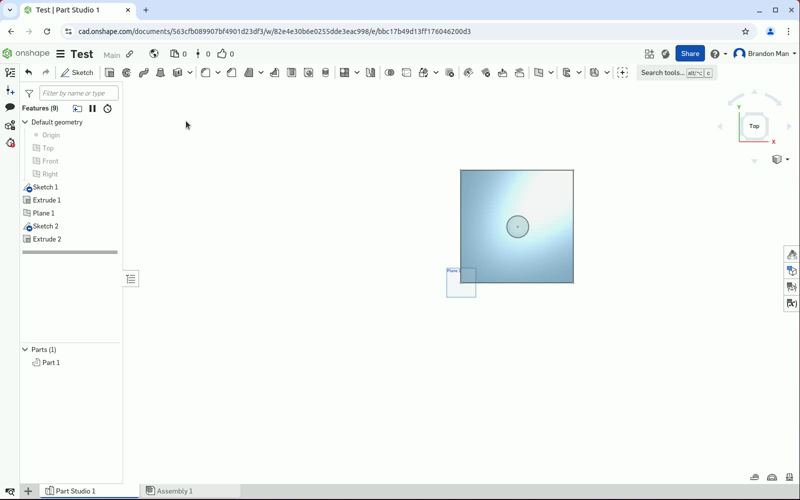
key(shift+h)
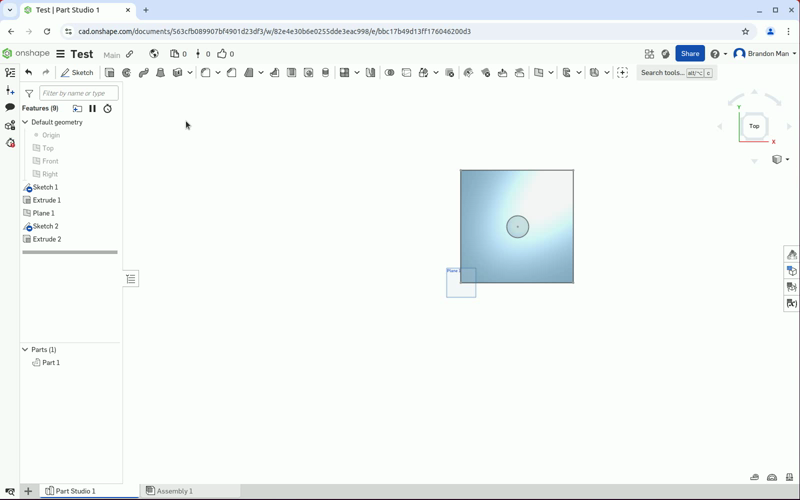
key(shift+7)
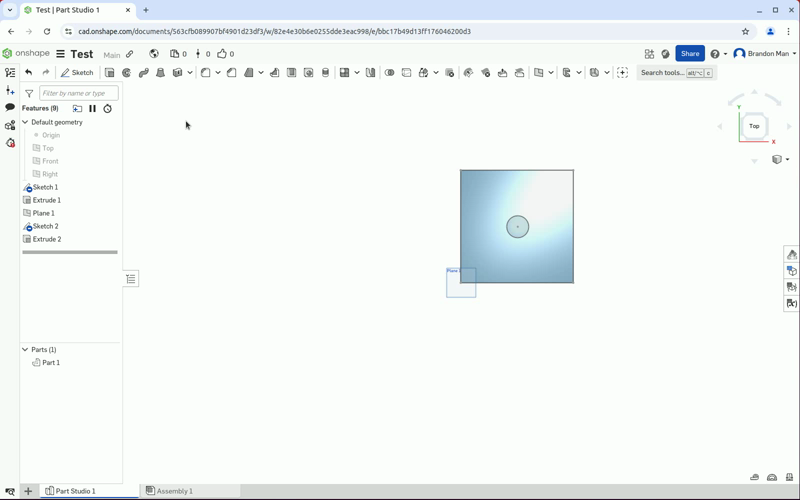
key(up, 3)
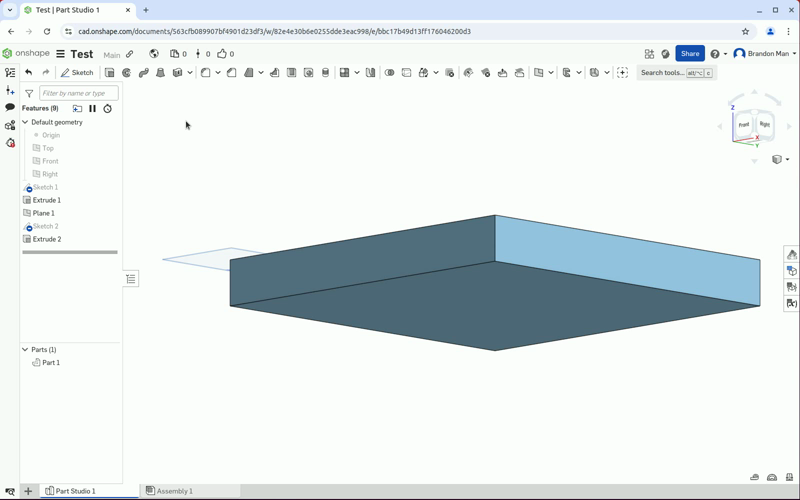
key(left, 3)
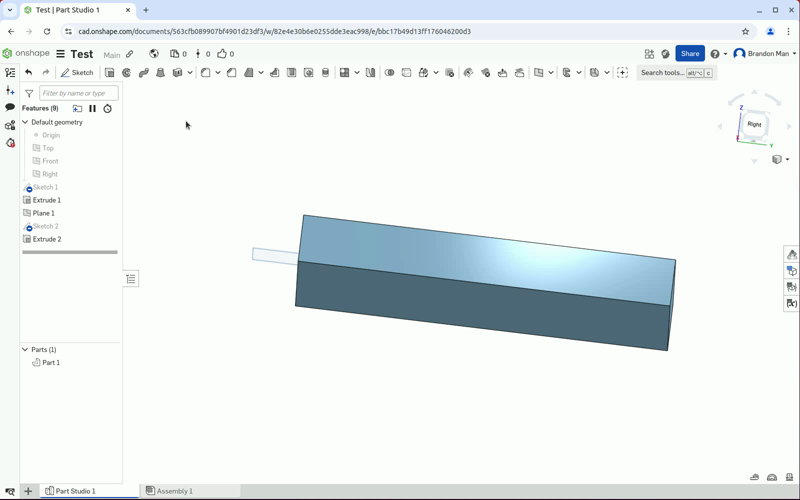
key(right, 3)
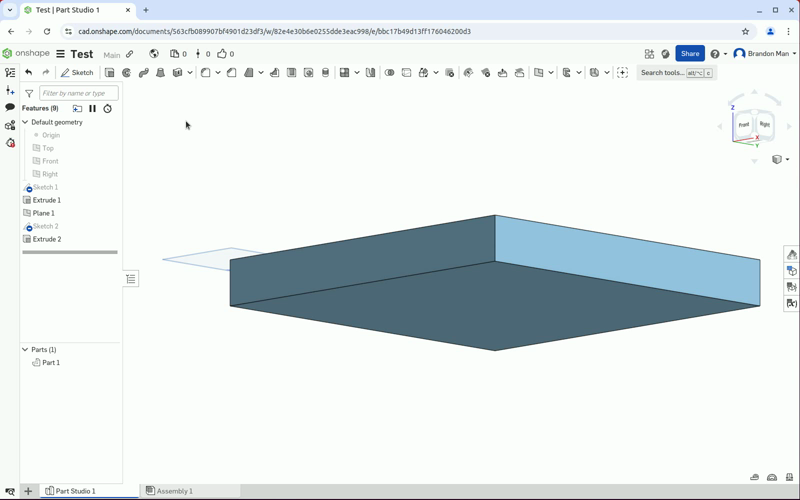
key(down, 3)
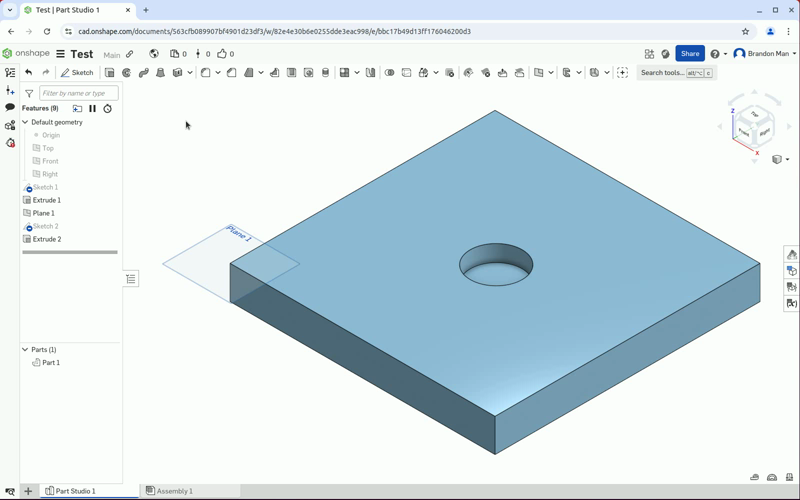
mouse_move(73, 189)
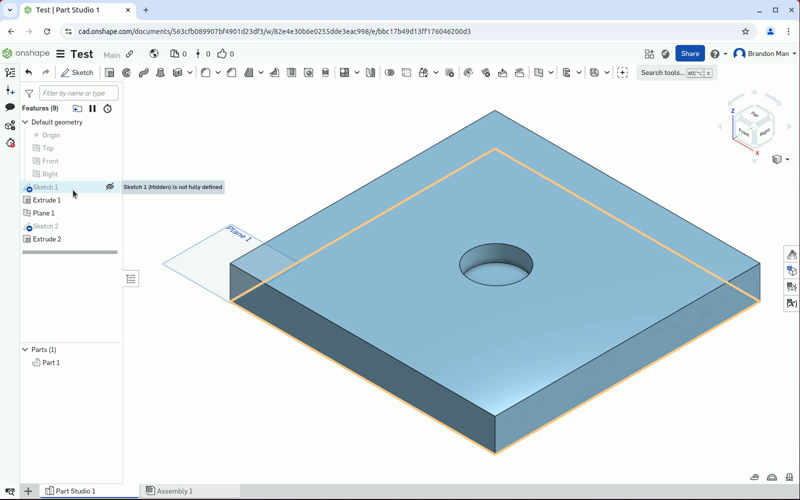
click(73, 189)